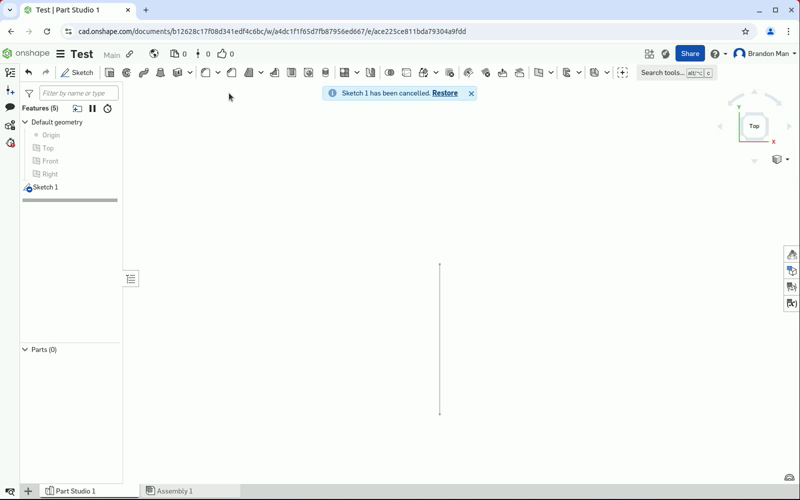
key(shift+h)
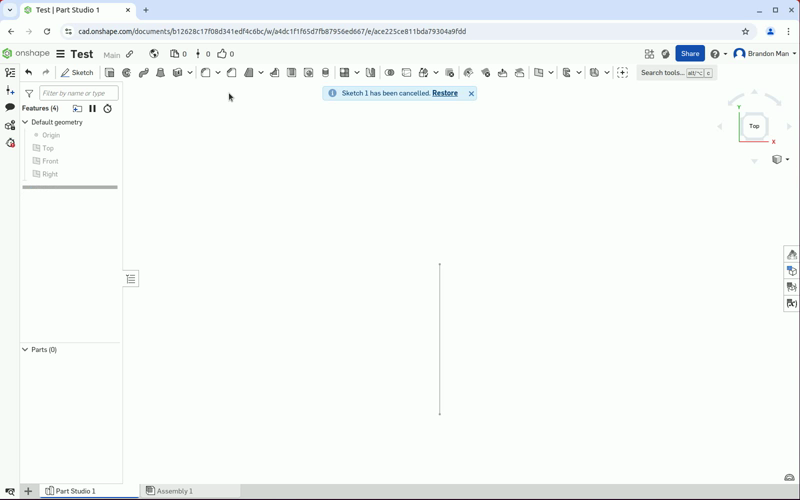
key(shift+s)
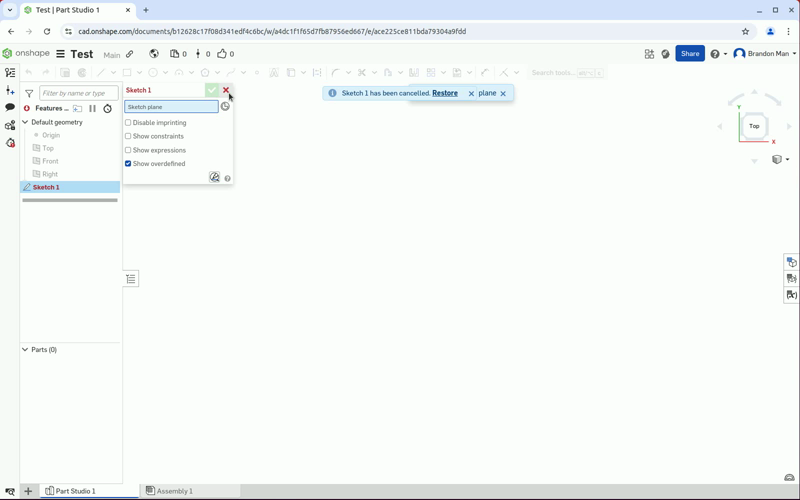
mouse_move(73, 150)
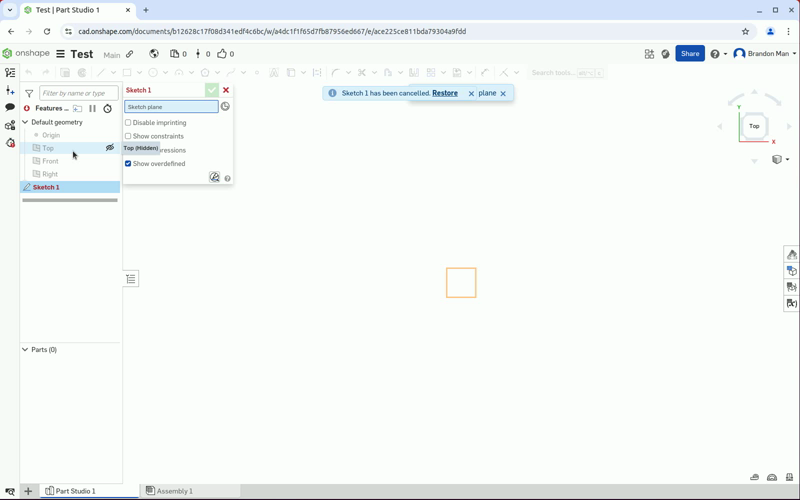
click(73, 150)
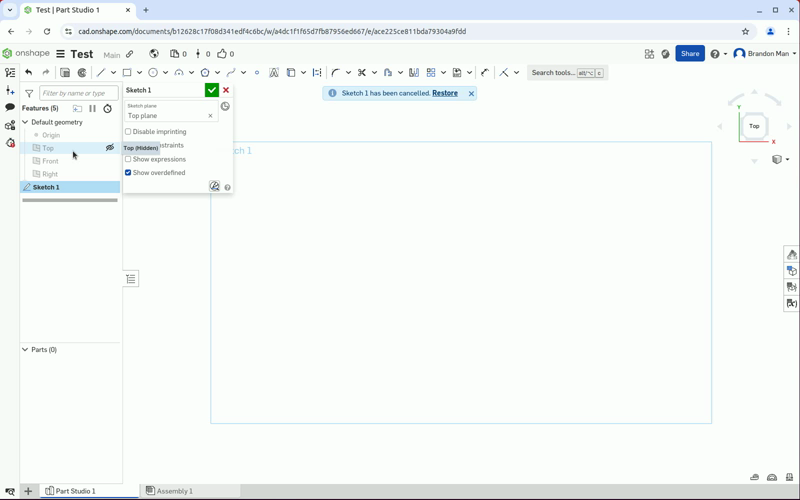
mouse_move(73, 352)
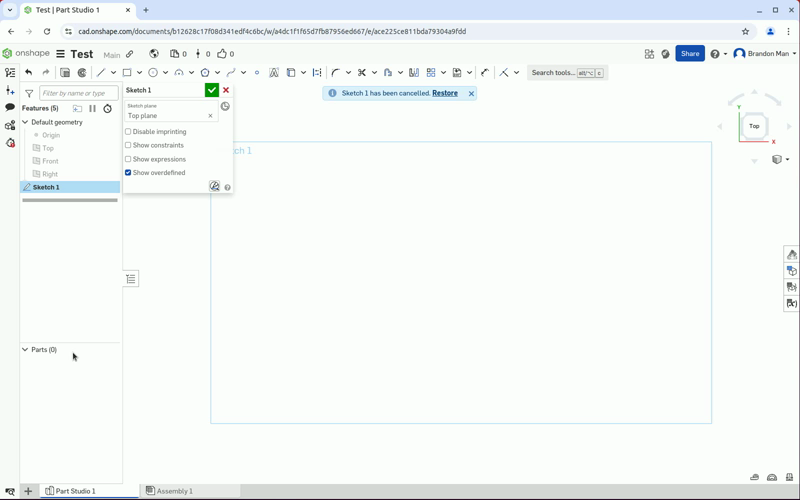
key(y)
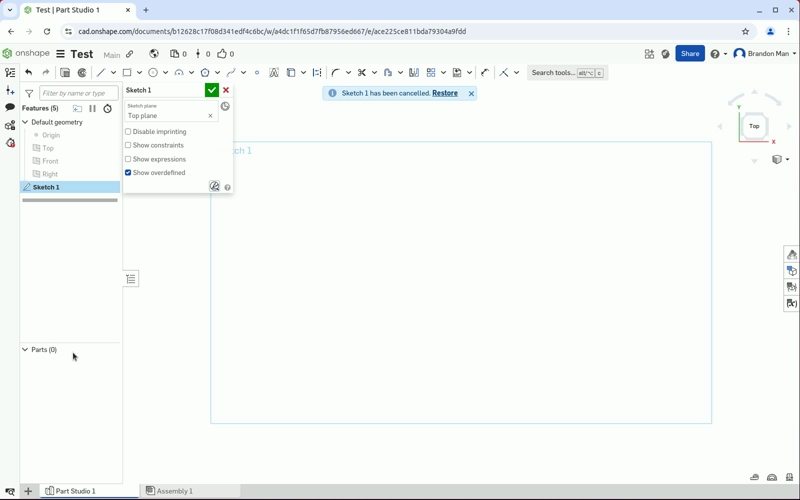
key(l)
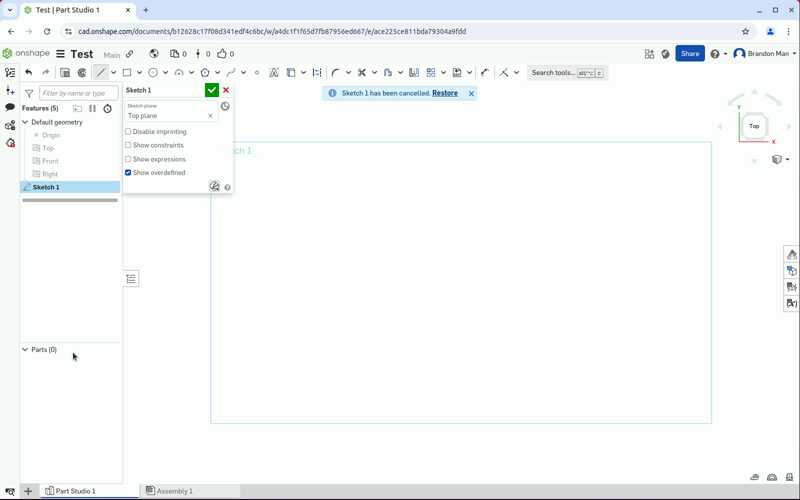
key_down(shift)
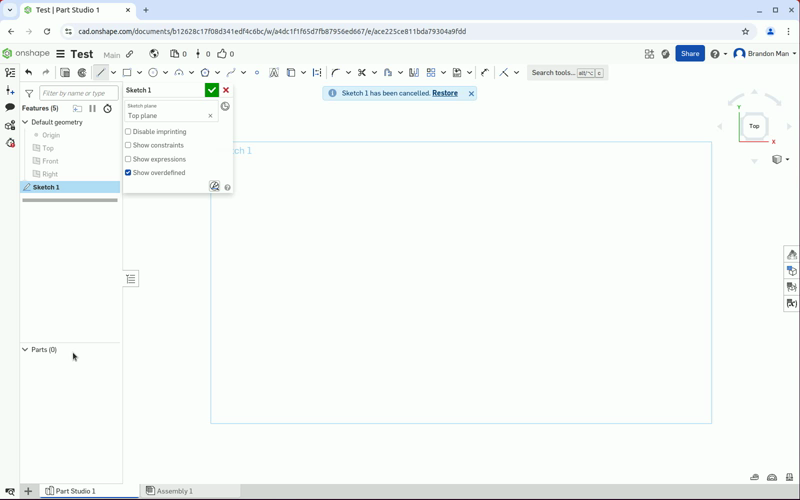
mouse_move(460, 282)
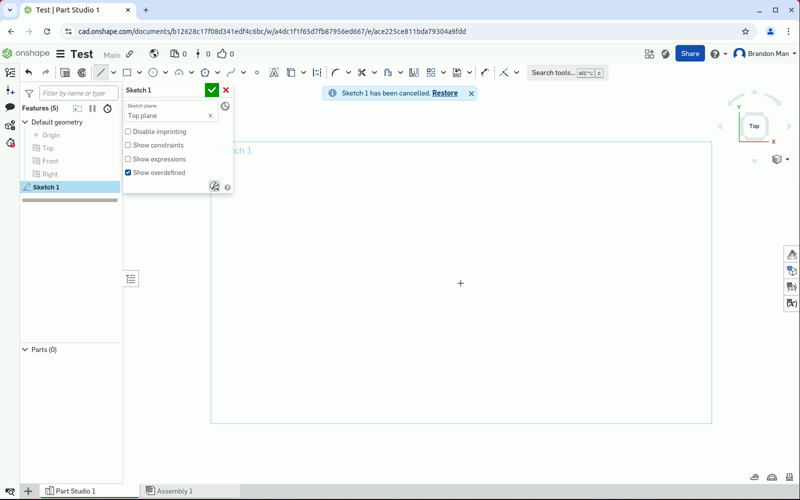
click(460, 282)
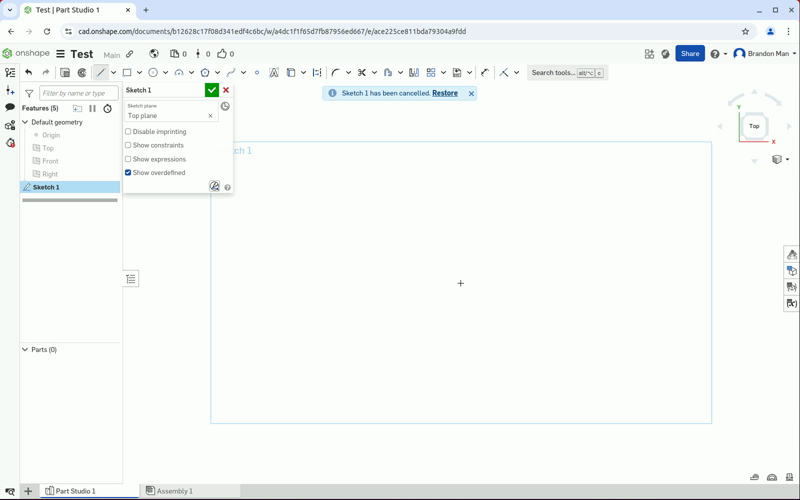
key_up(shift)
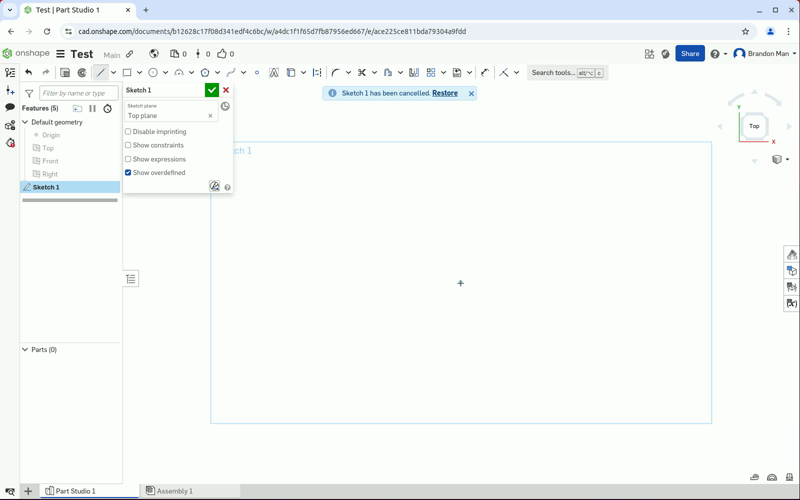
key_down(shift)
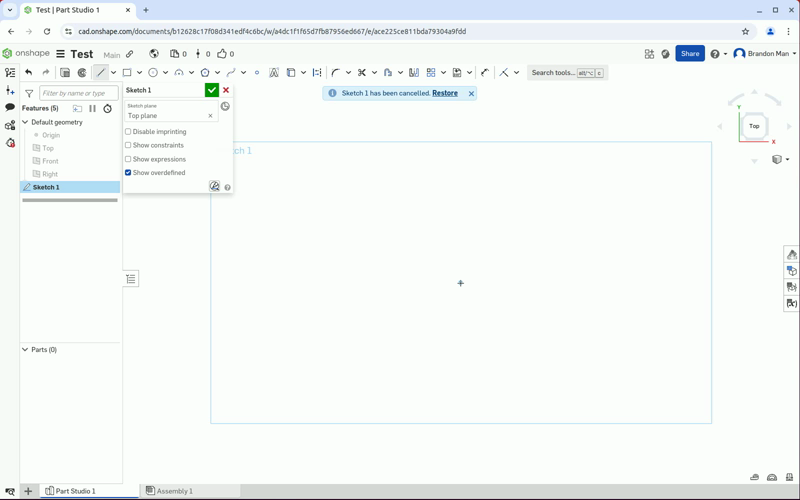
mouse_move(535, 282)
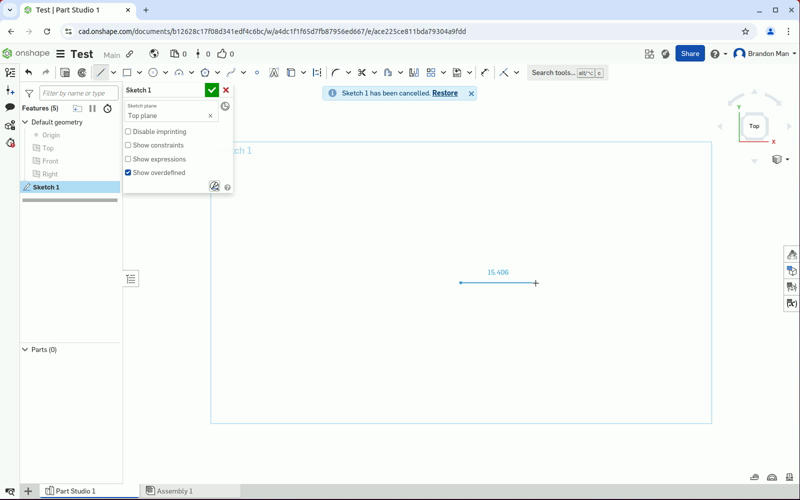
click(535, 282)
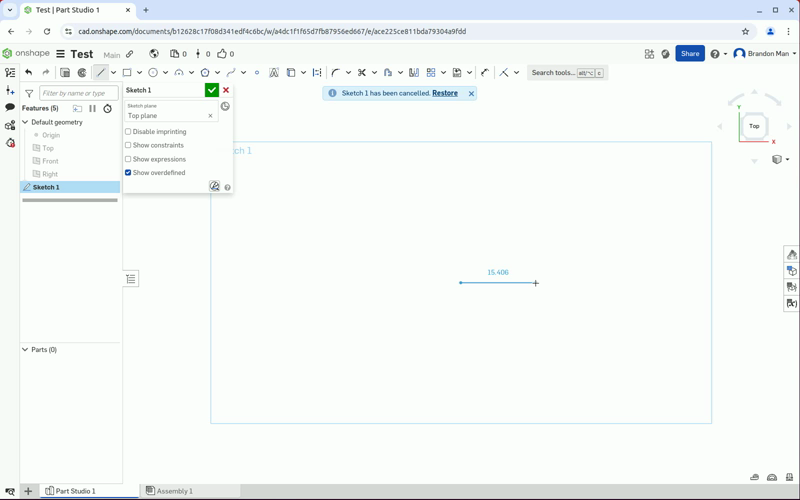
key_up(shift)
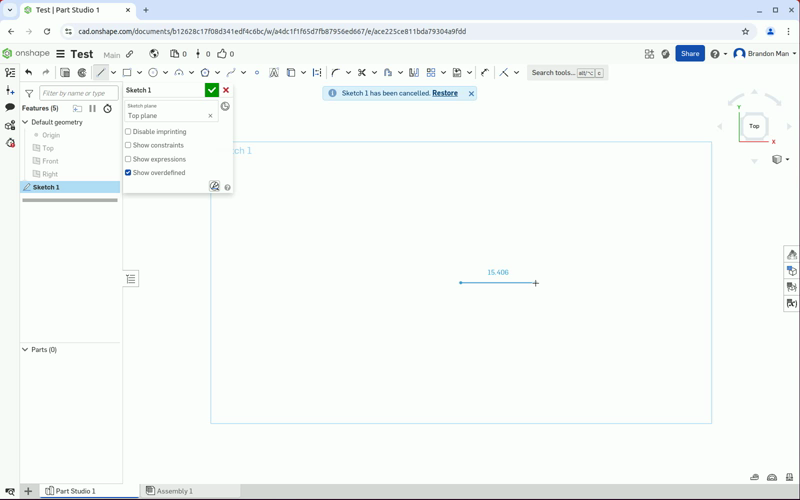
key_down(shift)
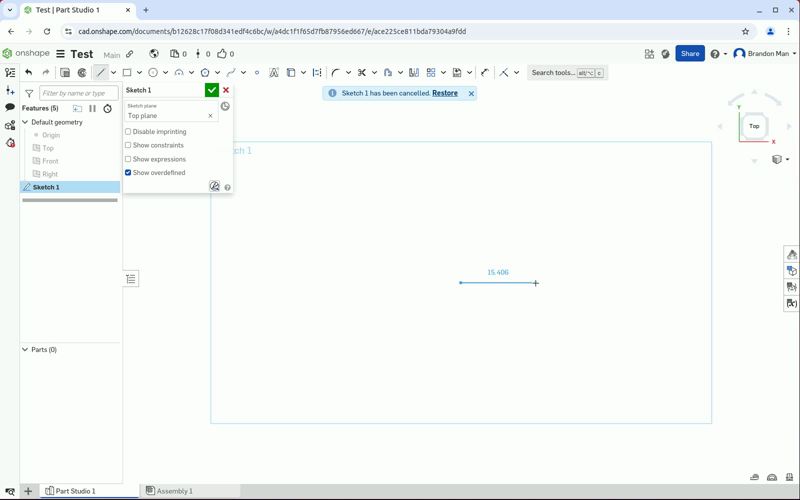
mouse_move(535, 170)
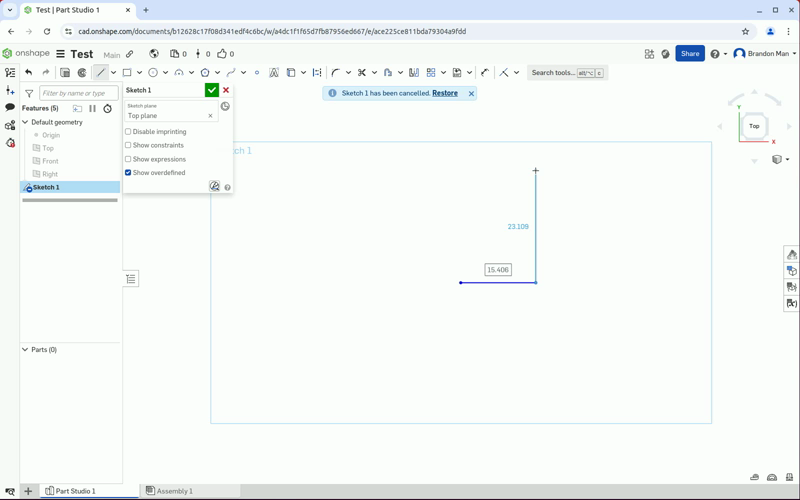
click(535, 170)
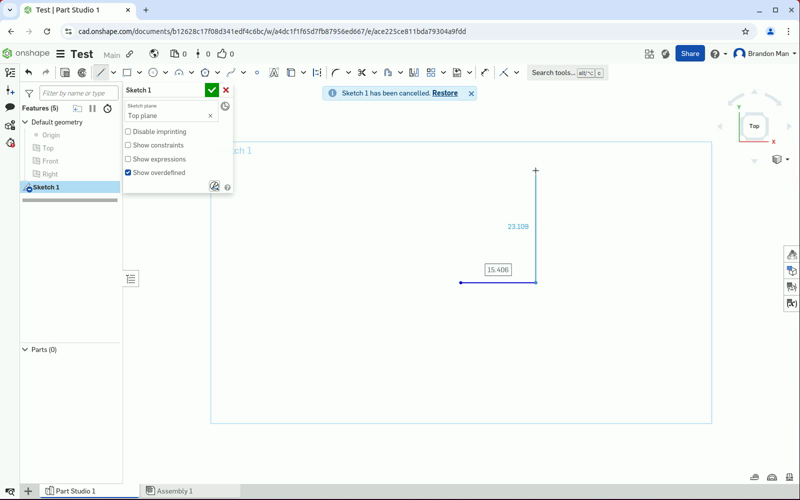
key_up(shift)
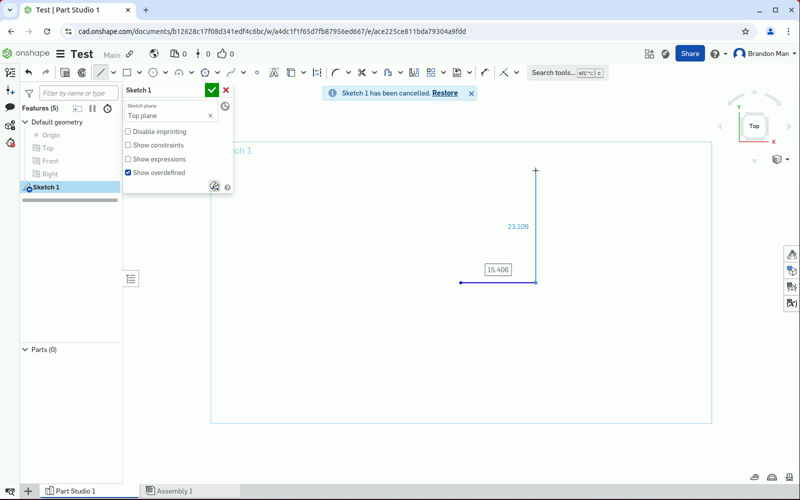
key_down(shift)
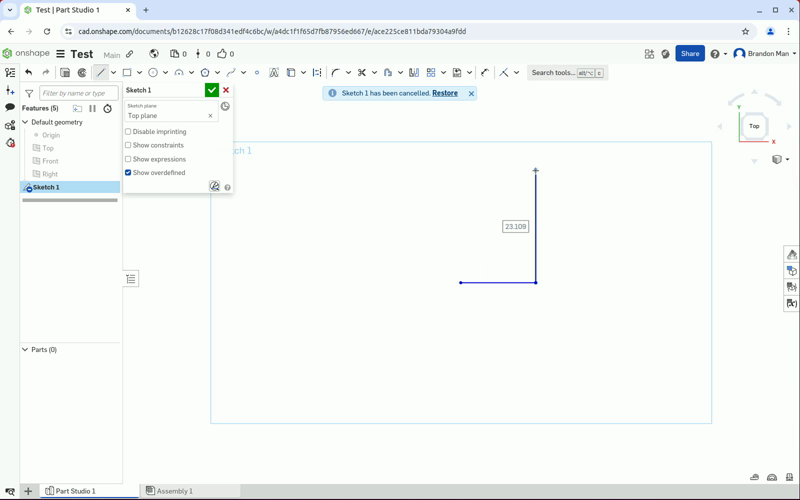
mouse_move(460, 170)
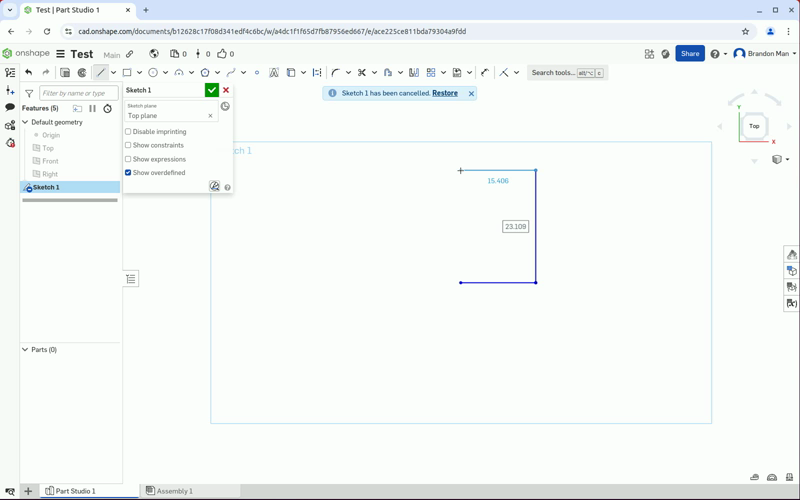
click(460, 170)
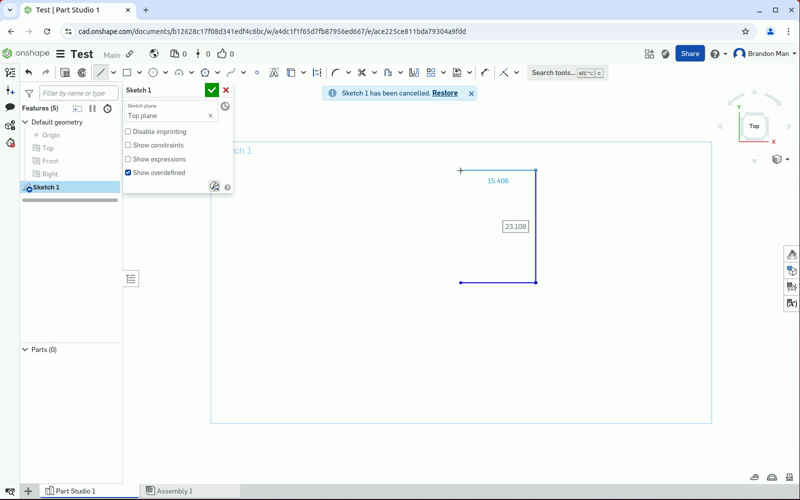
key_up(shift)
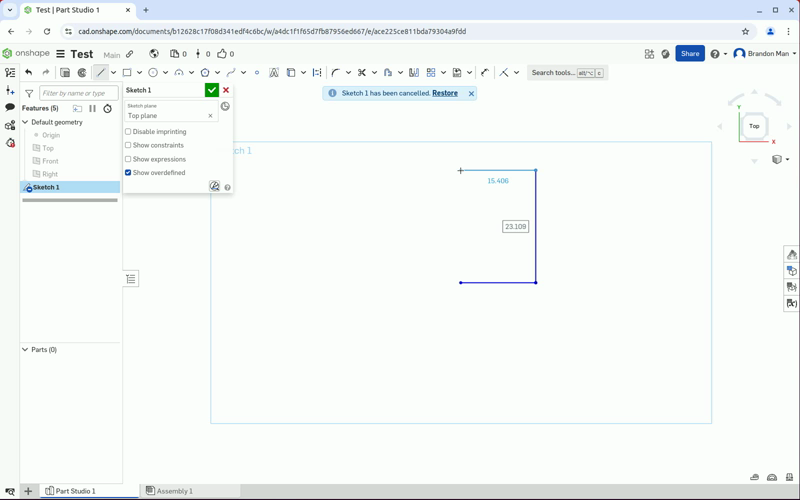
key_down(shift)
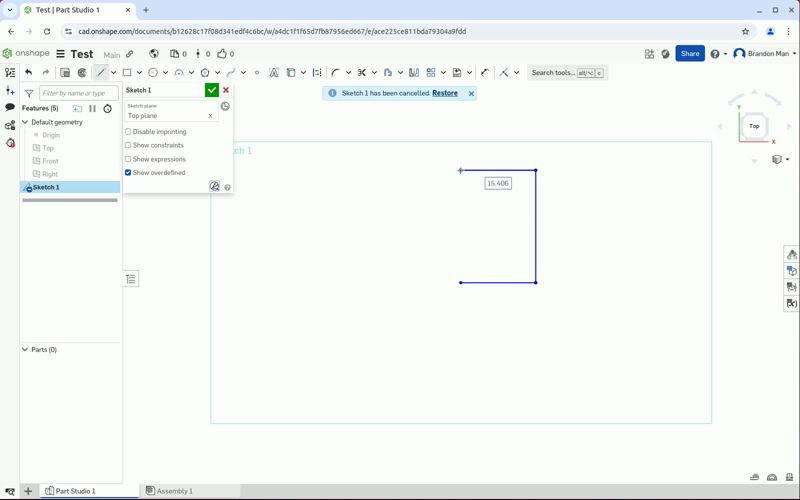
mouse_move(460, 282)
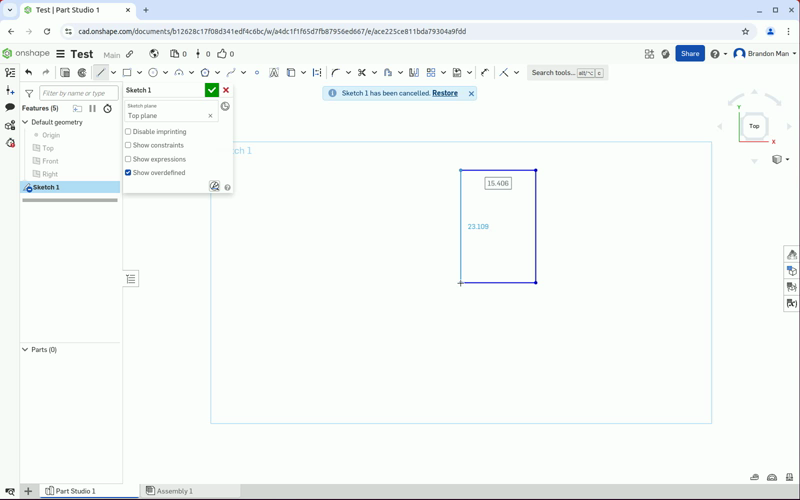
key_up(shift)
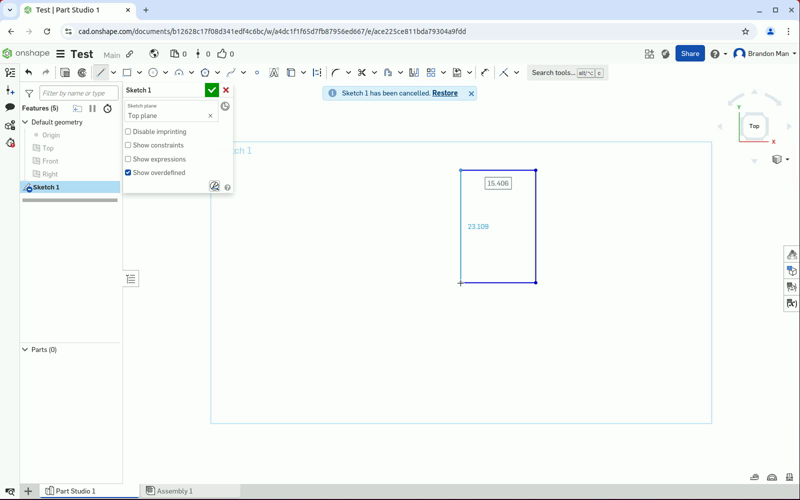
click(460, 282)
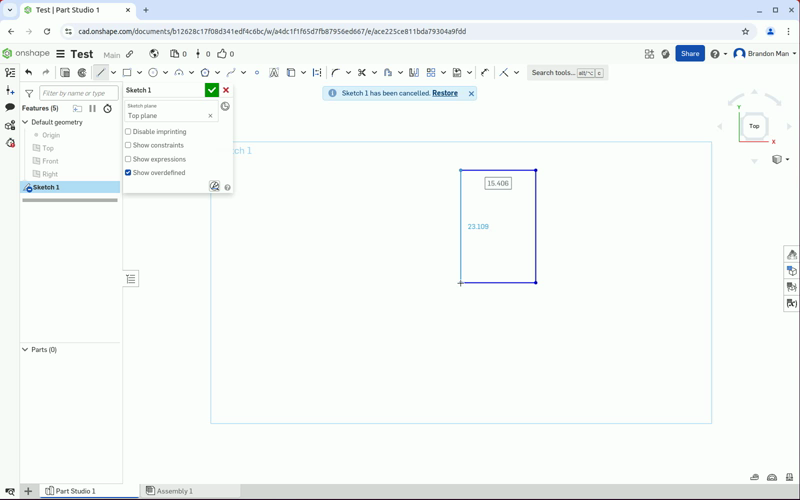
key(esc)
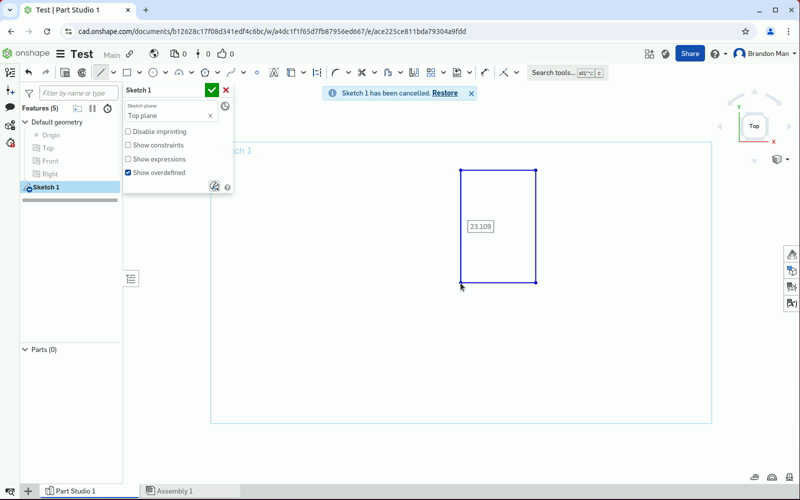
mouse_move(470, 253)
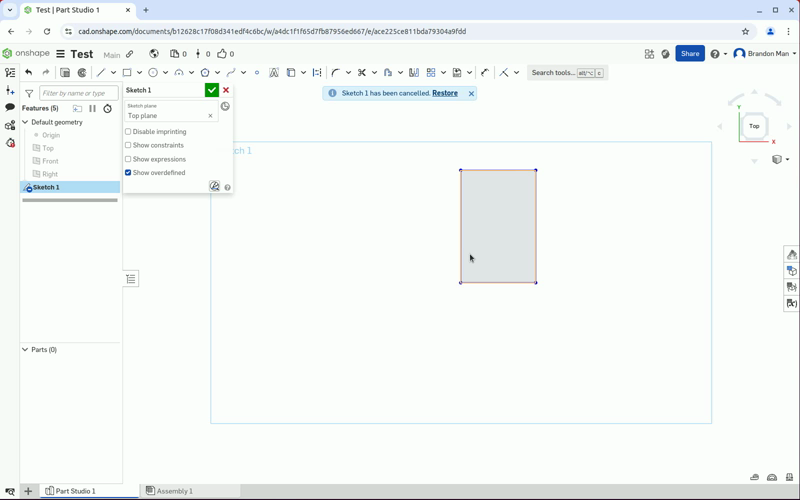
click(470, 253)
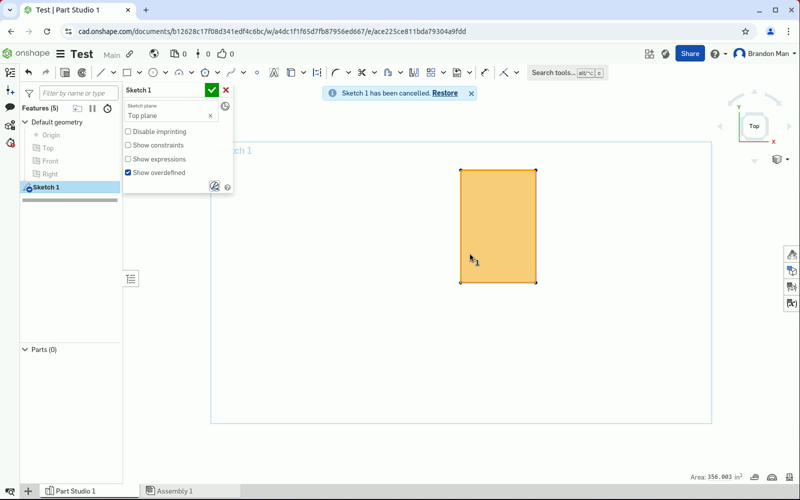
mouse_move(73, 352)
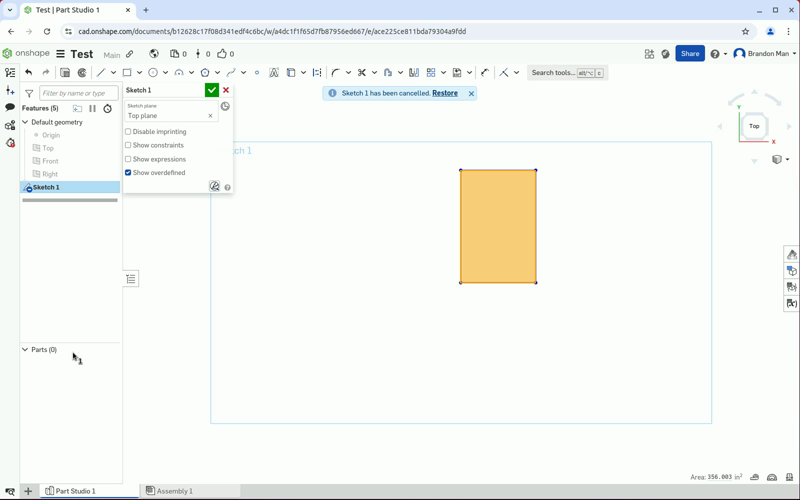
key(shift+y)
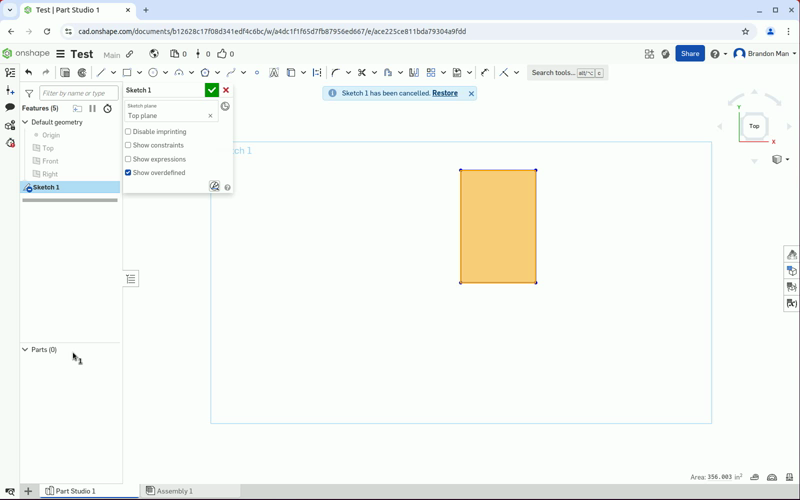
key(shift+e)
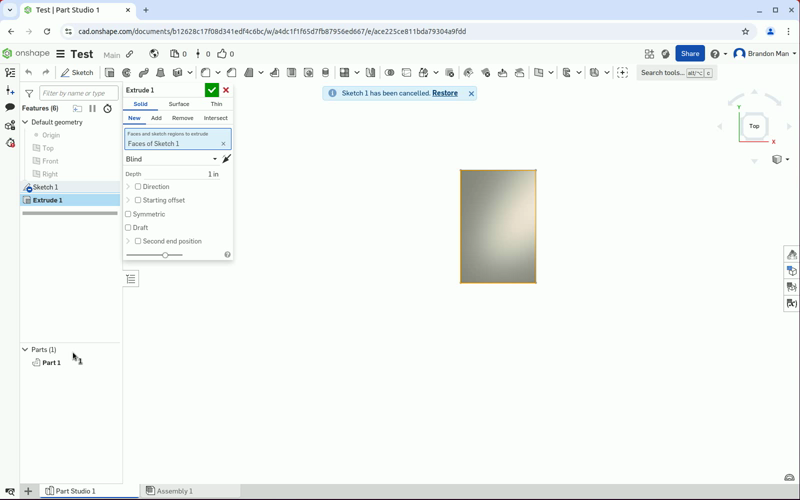
mouse_move(143, 106)
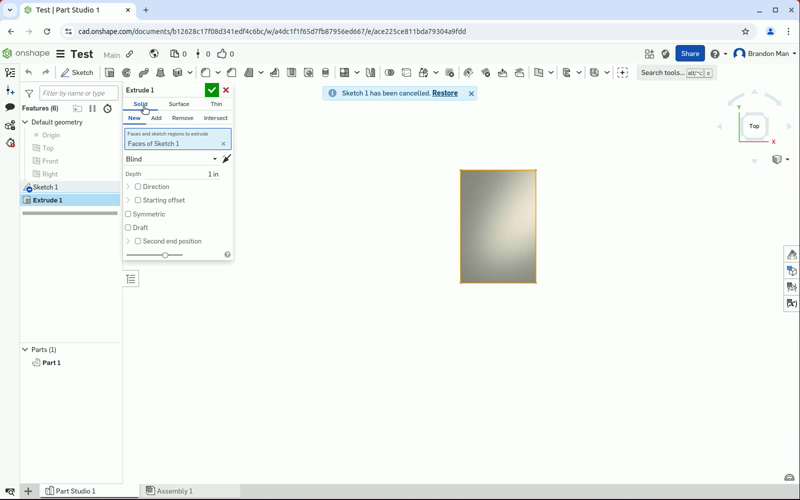
click(143, 106)
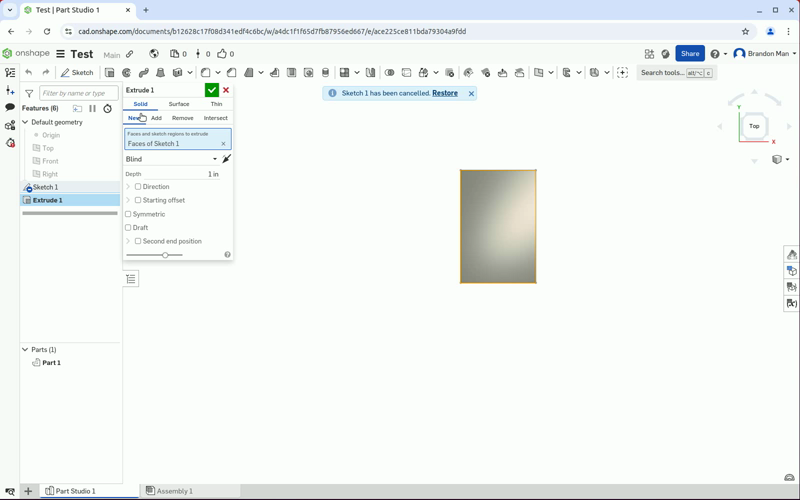
mouse_move(137, 120)
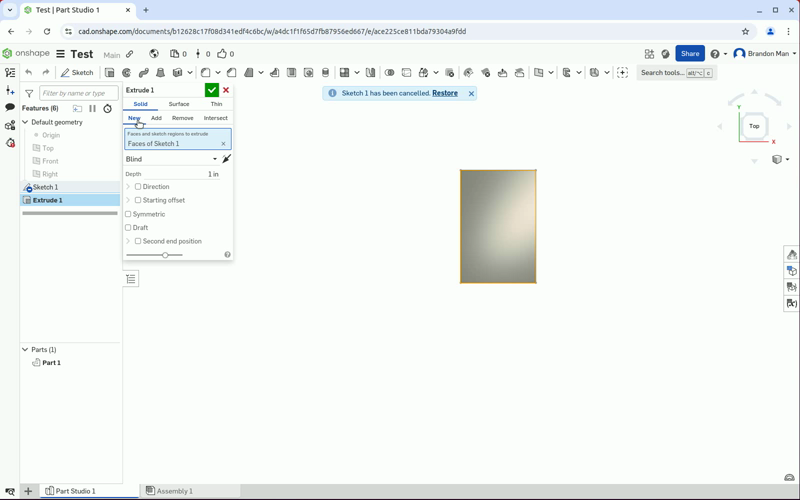
click(137, 120)
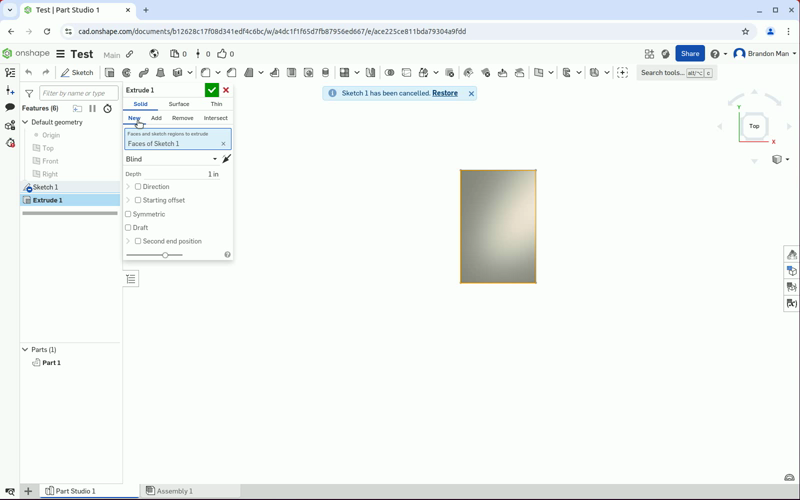
key(tab, 4)
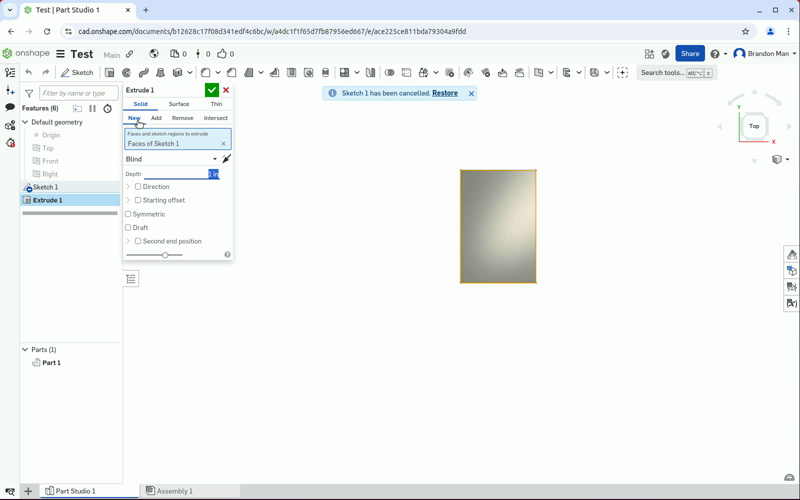
text(9.147)
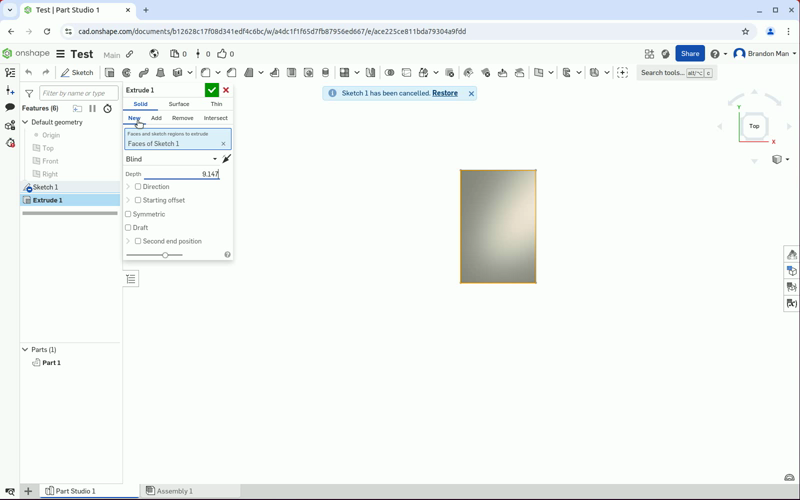
key(enter)
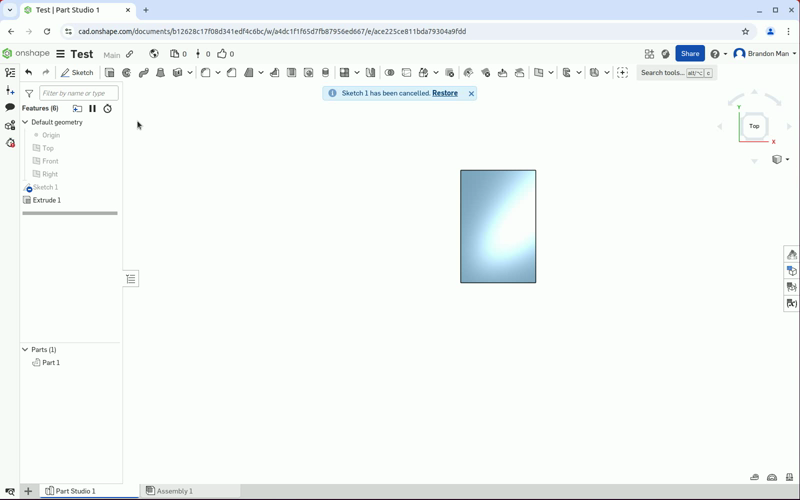
key(shift+h)
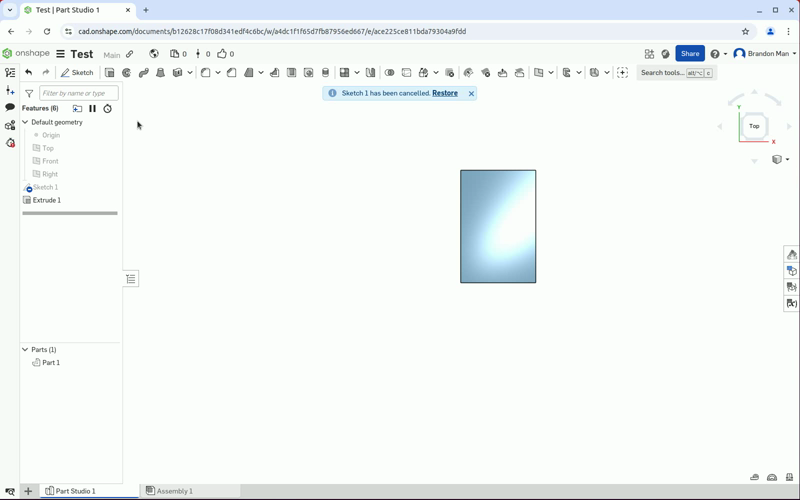
key(shift+h)
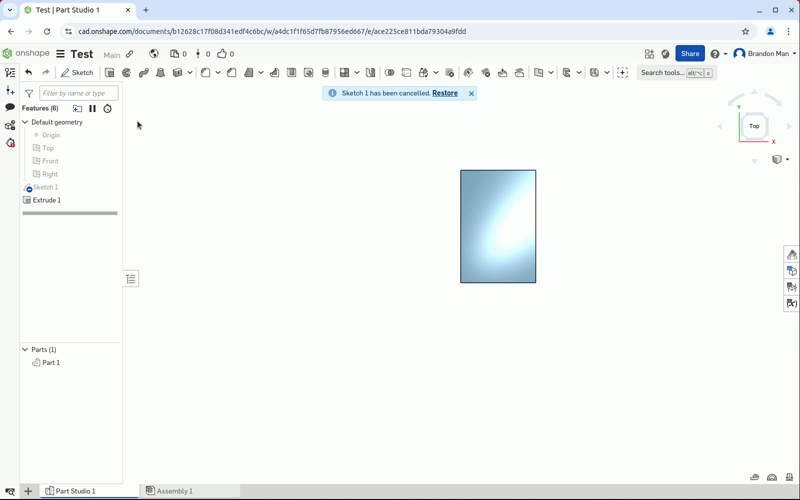
mouse_move(73, 189)
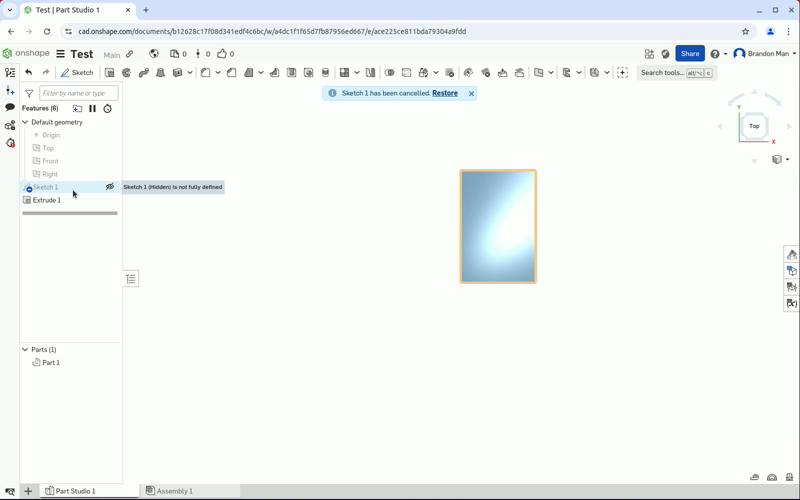
click(73, 189)
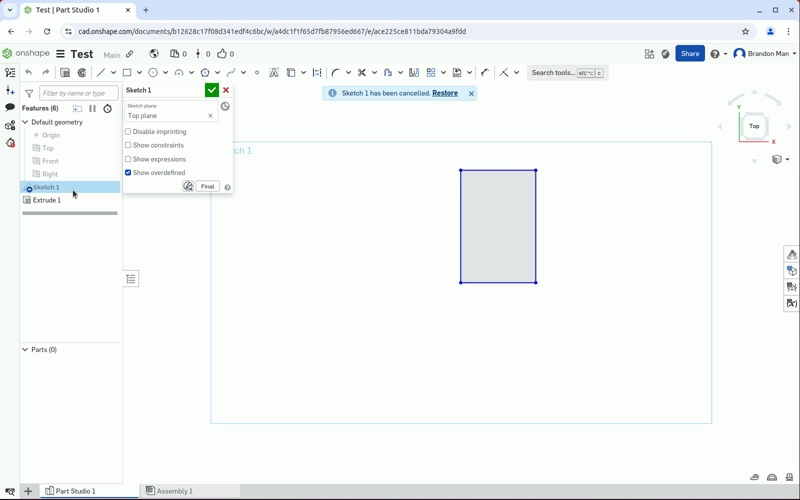
mouse_move(229, 92)
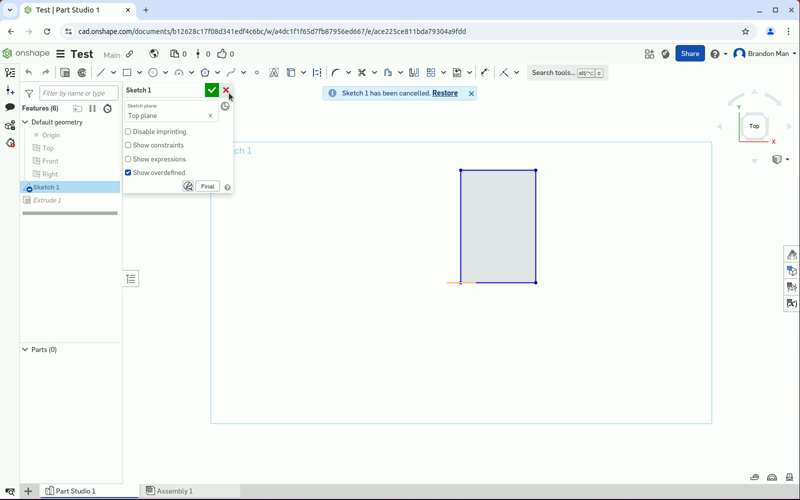
click(229, 92)
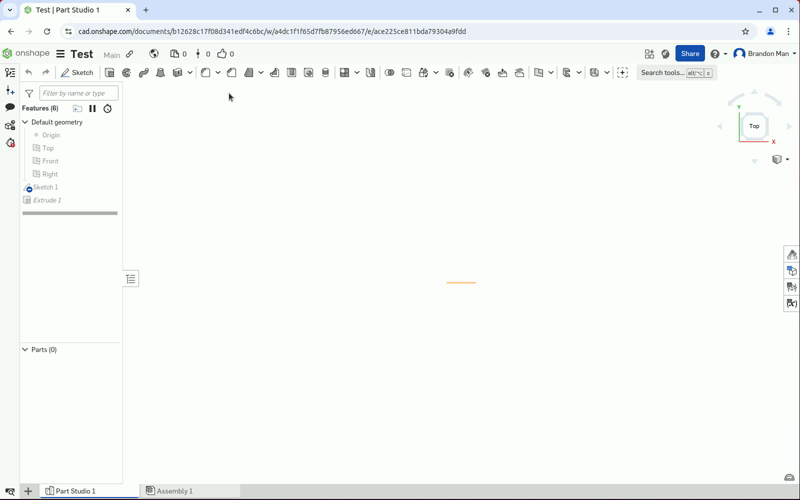
mouse_move(541, 75)
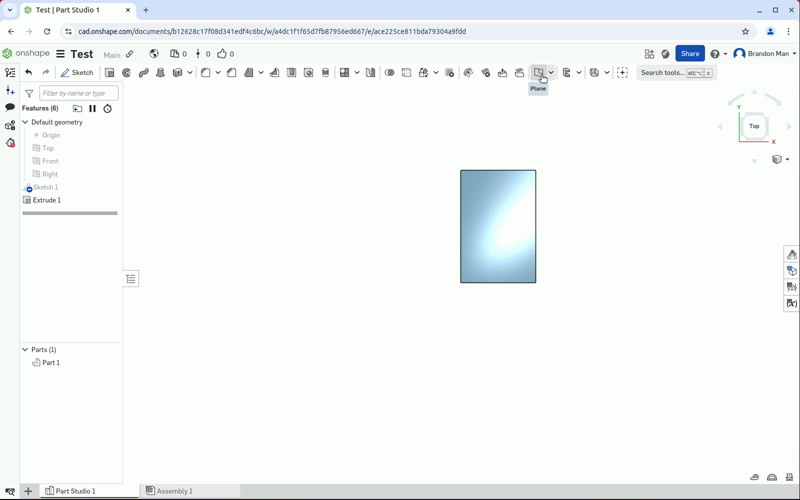
click(541, 75)
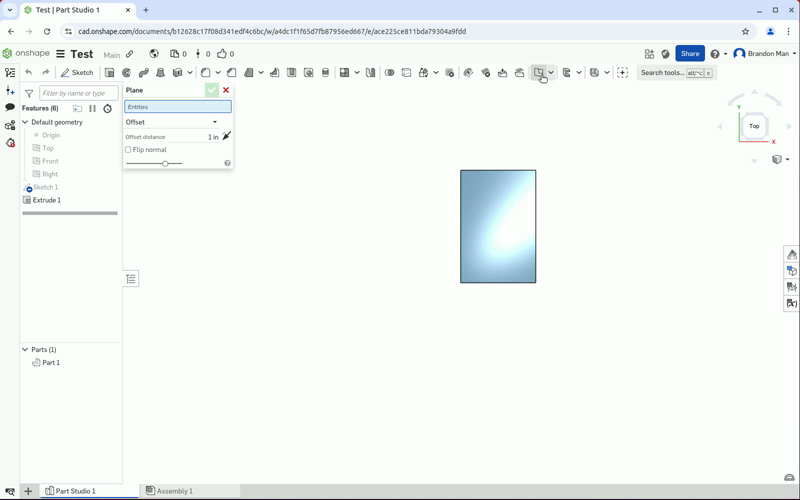
mouse_move(73, 150)
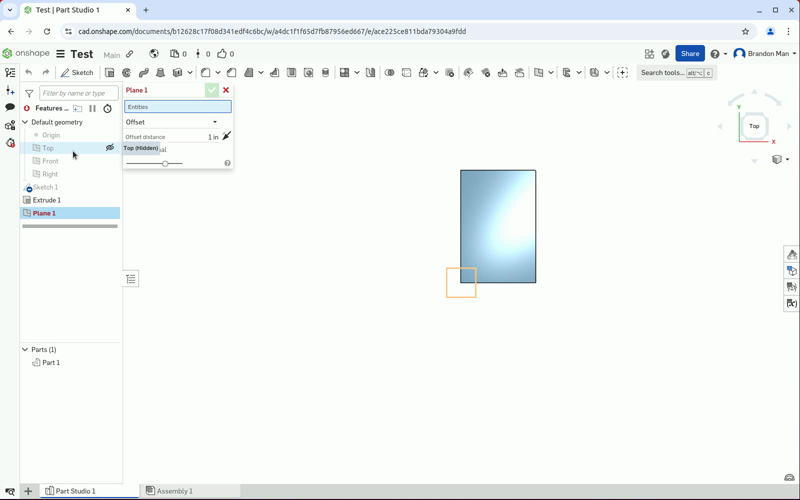
click(73, 150)
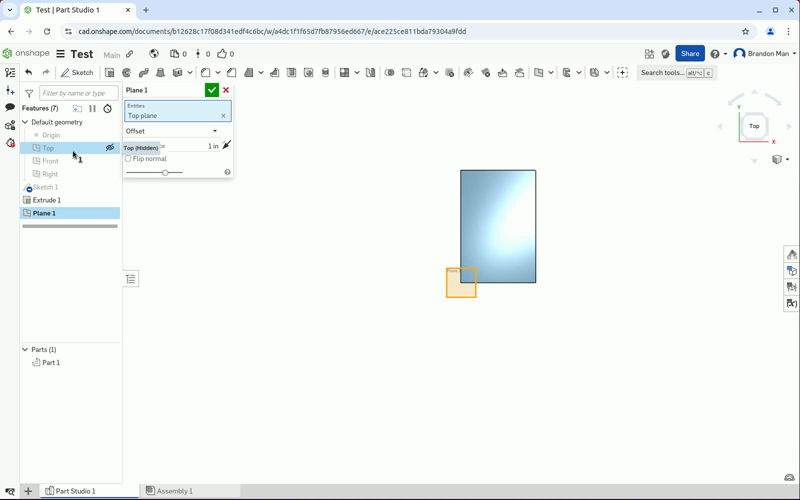
key(tab, 2)
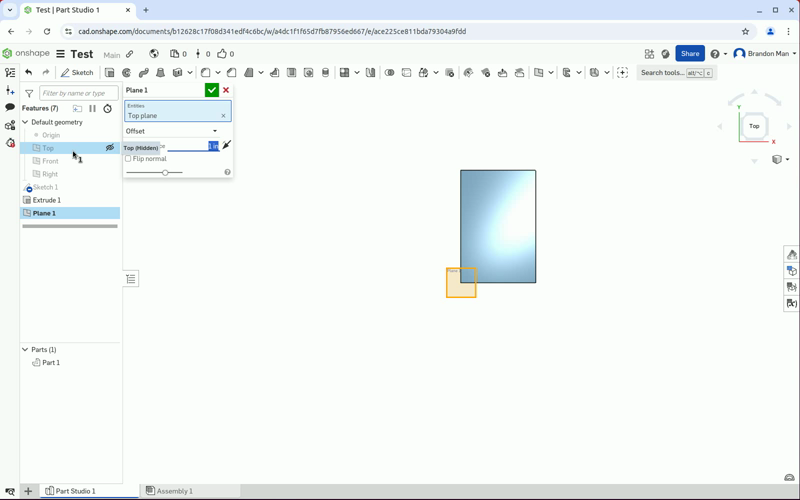
text(9.151)
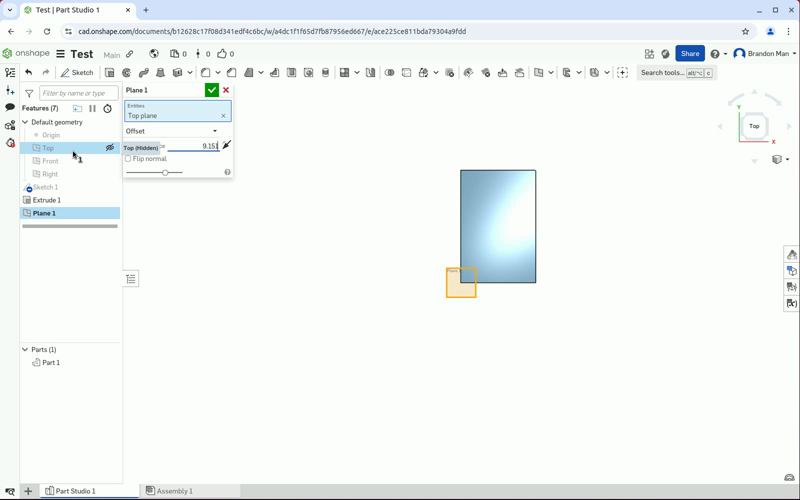
key(enter, 2)
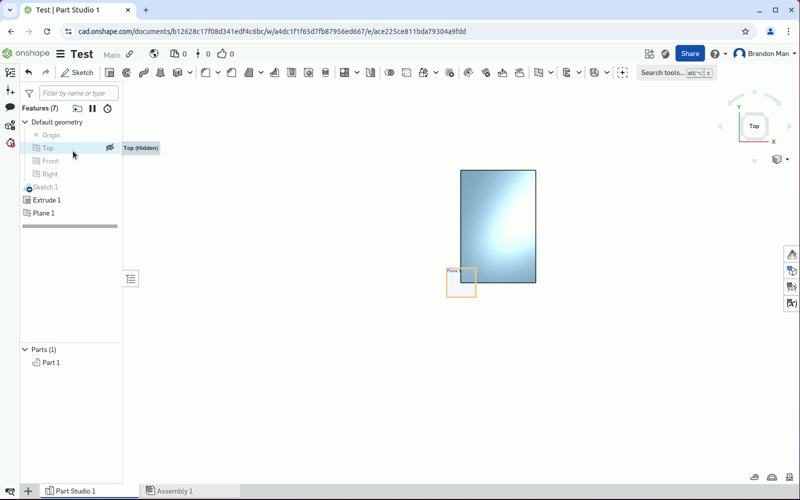
key(shift+s)
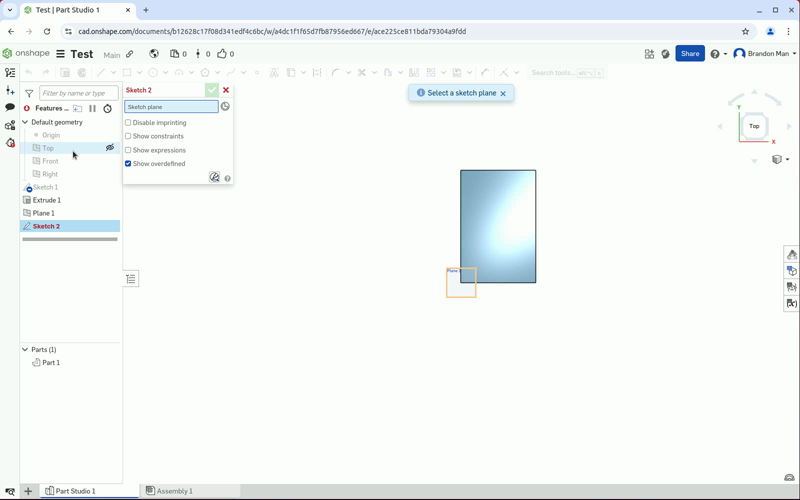
mouse_move(73, 215)
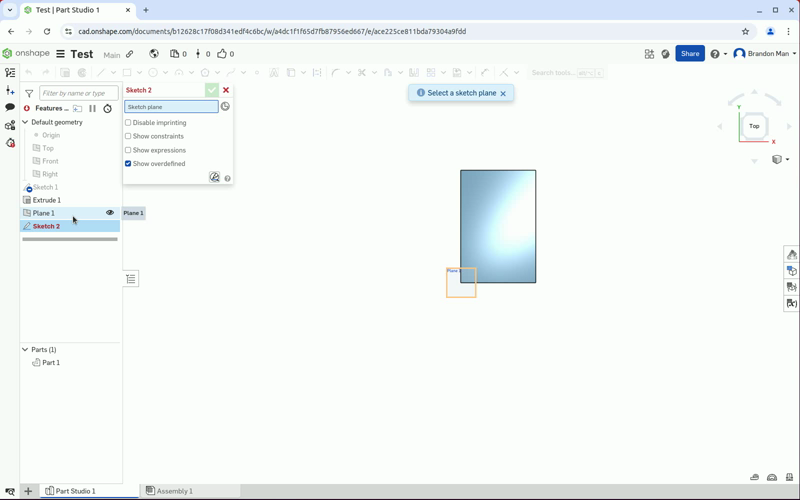
click(73, 215)
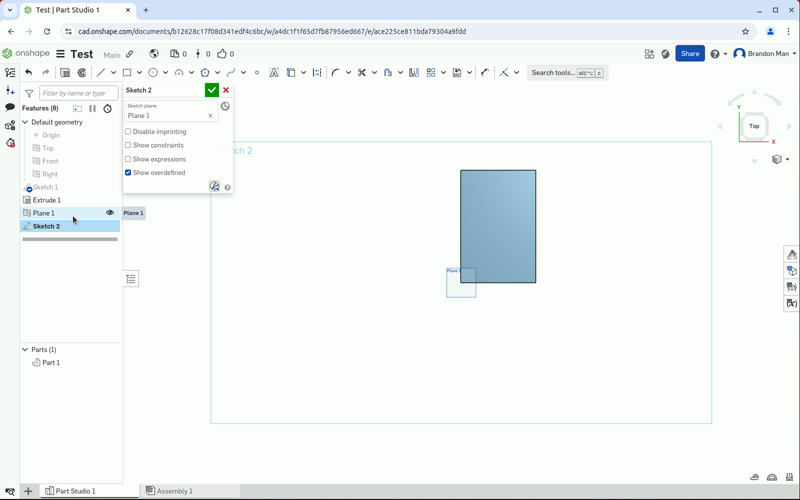
mouse_move(73, 352)
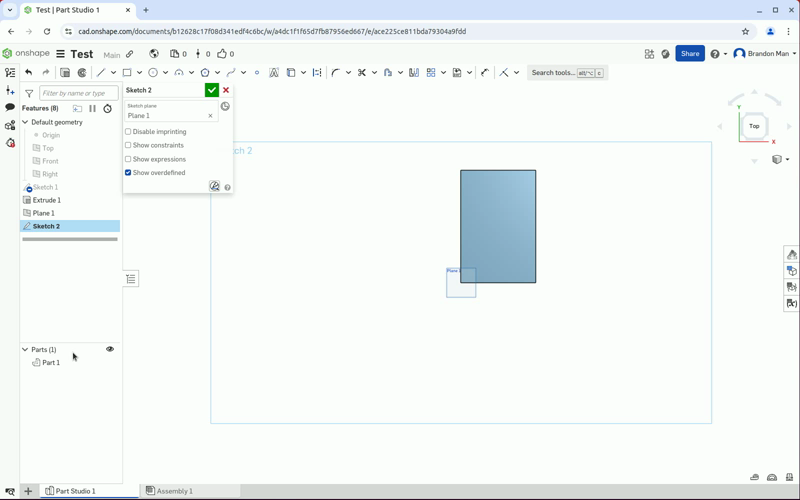
key(y)
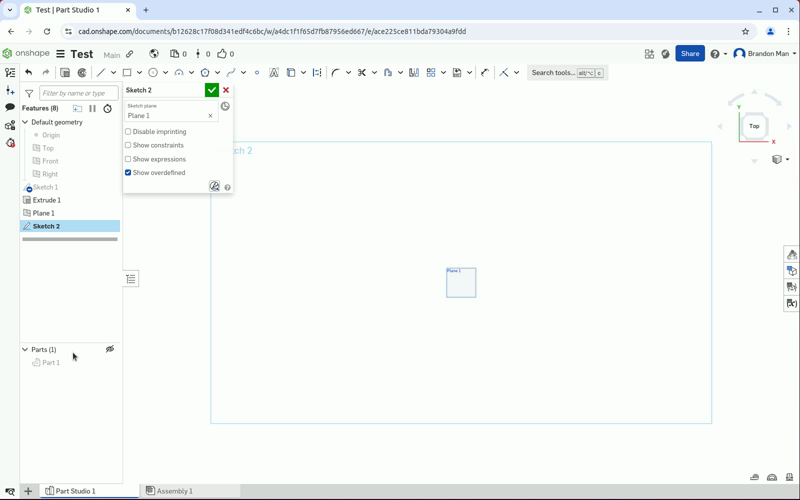
key(l)
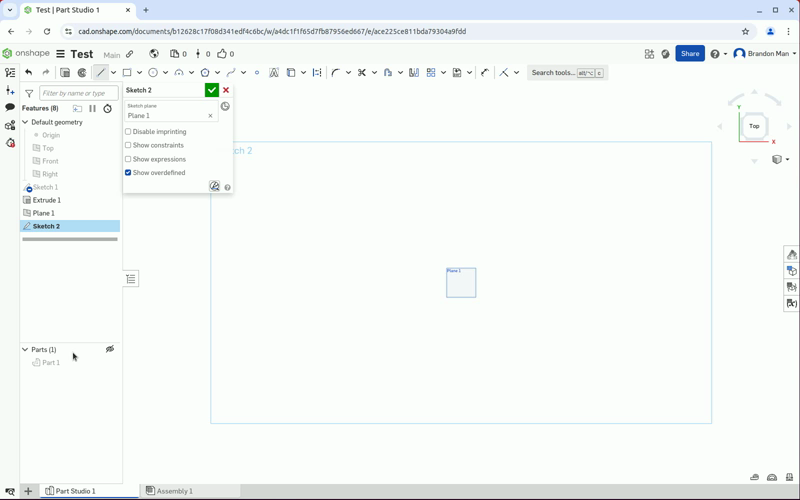
key_down(shift)
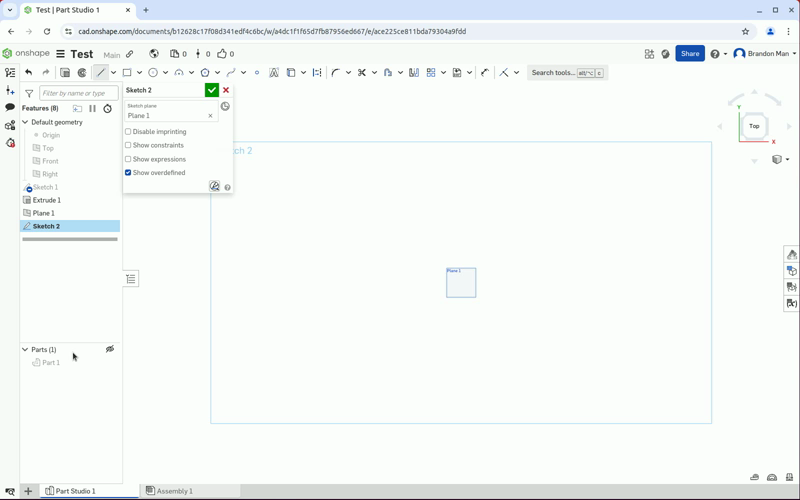
mouse_move(460, 282)
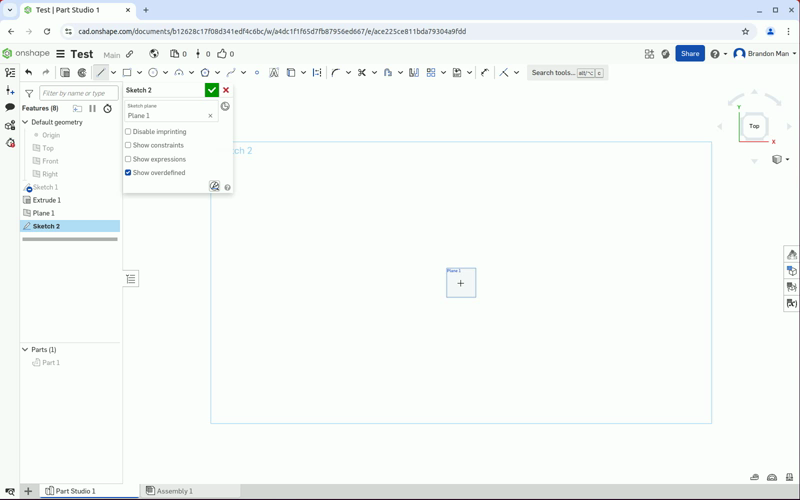
click(460, 282)
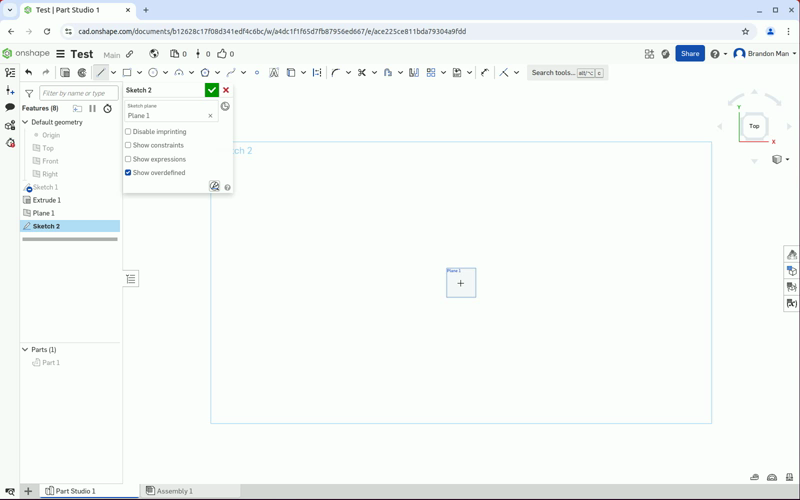
key_up(shift)
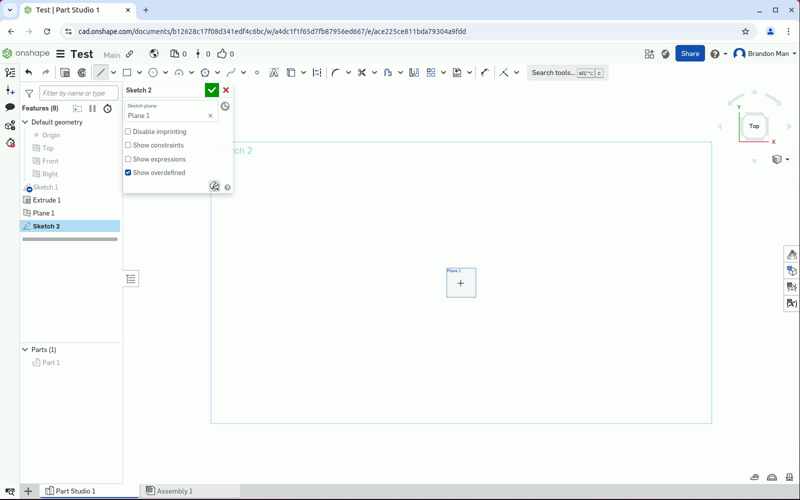
key_down(shift)
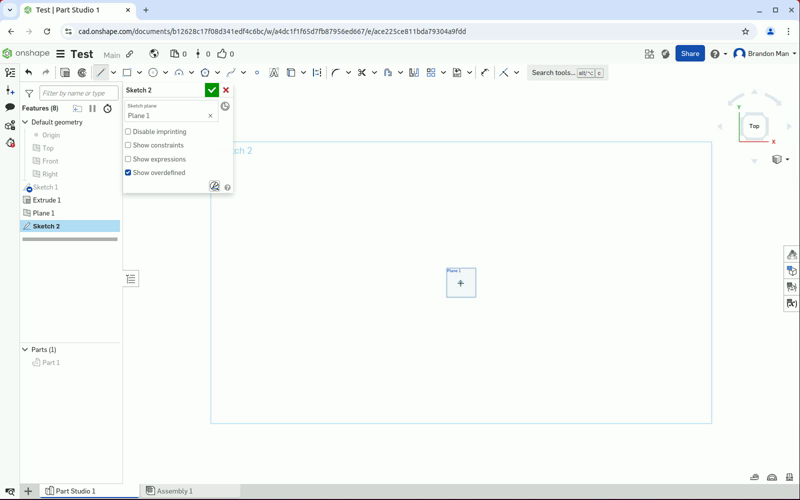
mouse_move(490, 282)
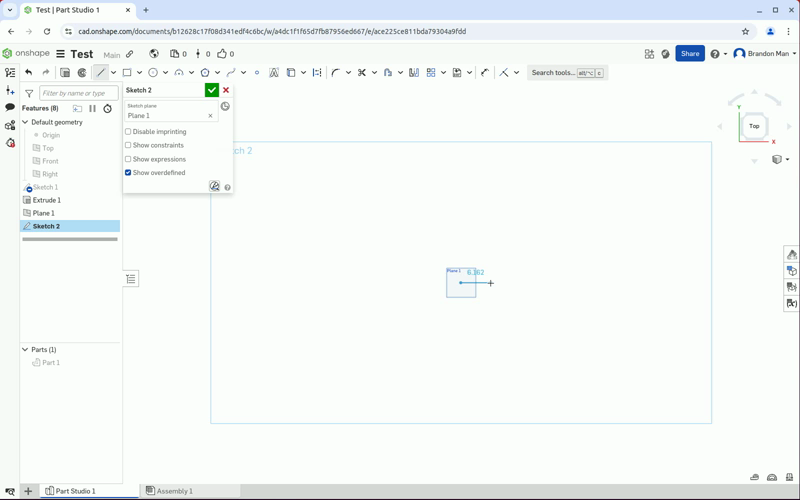
mouse_move(483, 282)
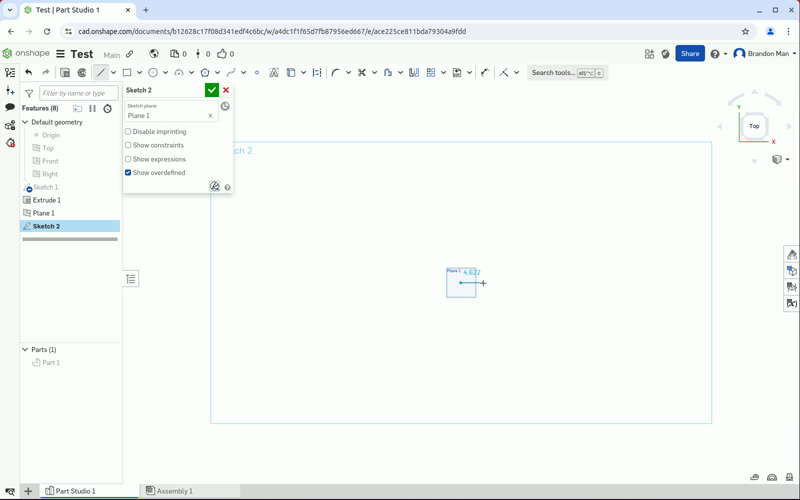
click(483, 282)
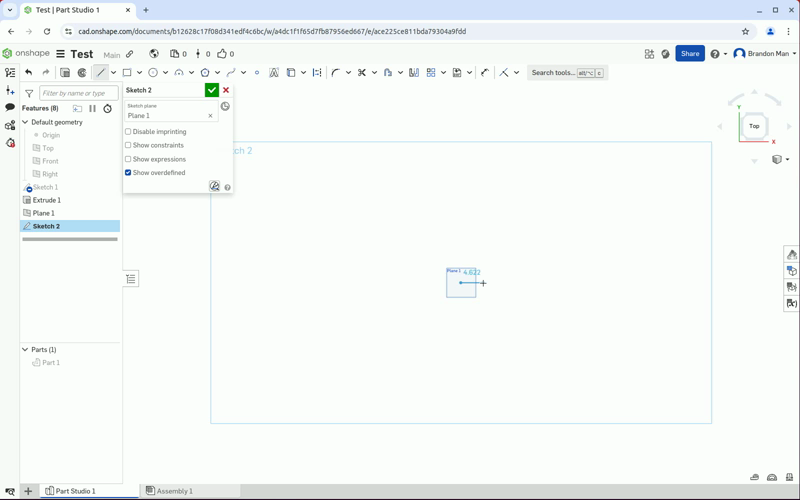
key_up(shift)
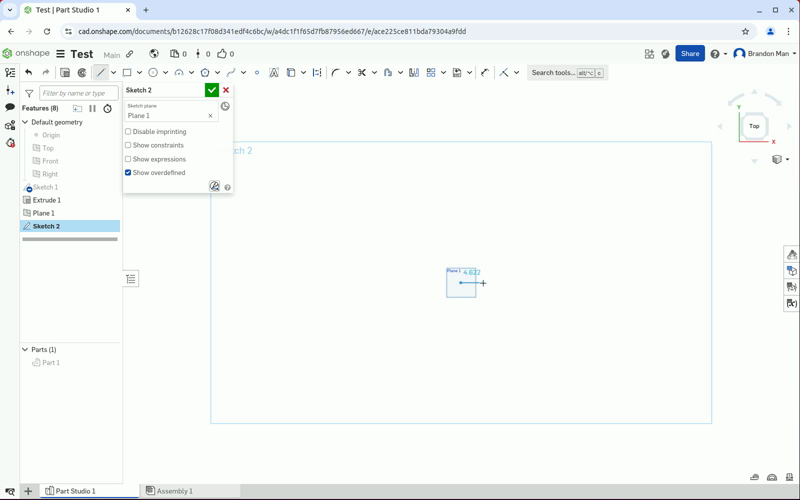
key_down(shift)
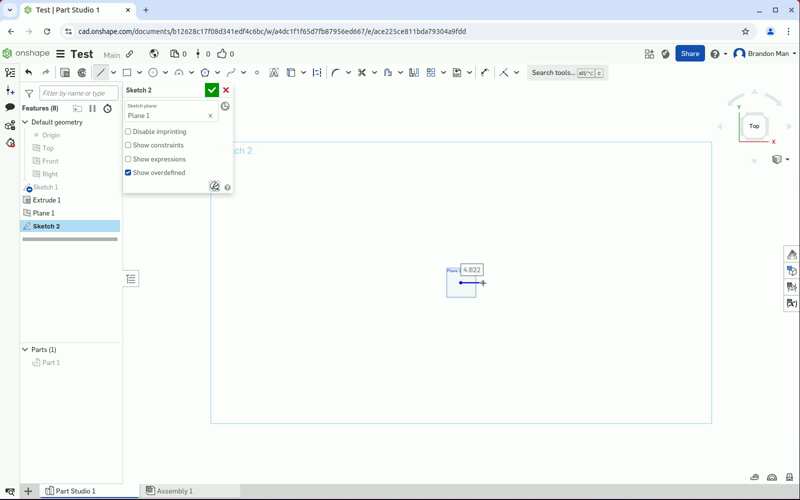
mouse_move(483, 170)
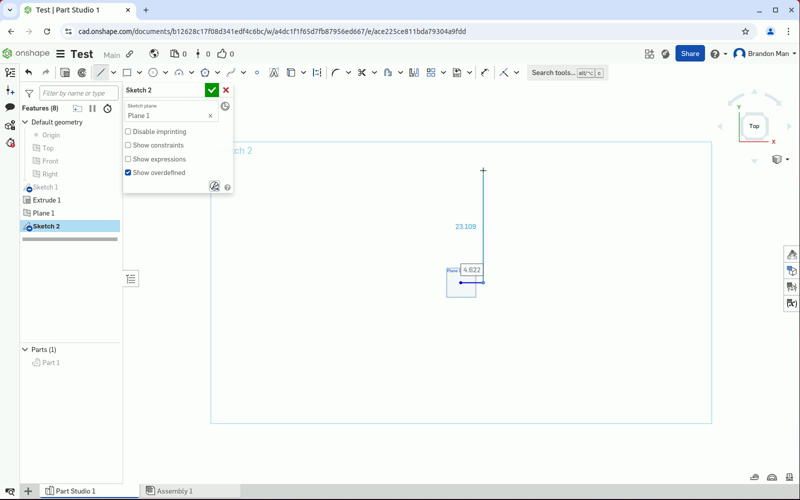
click(483, 170)
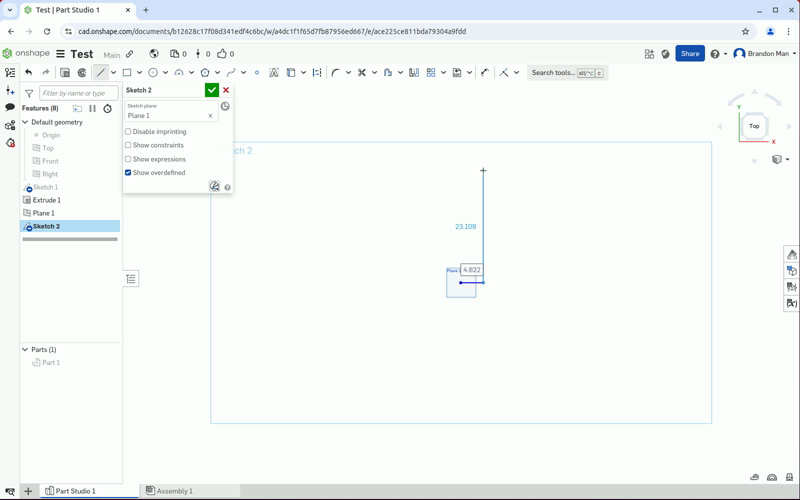
key_up(shift)
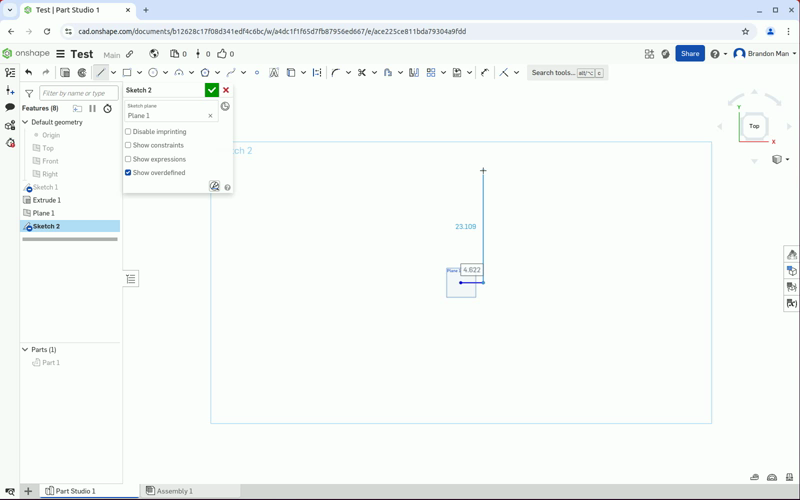
key_down(shift)
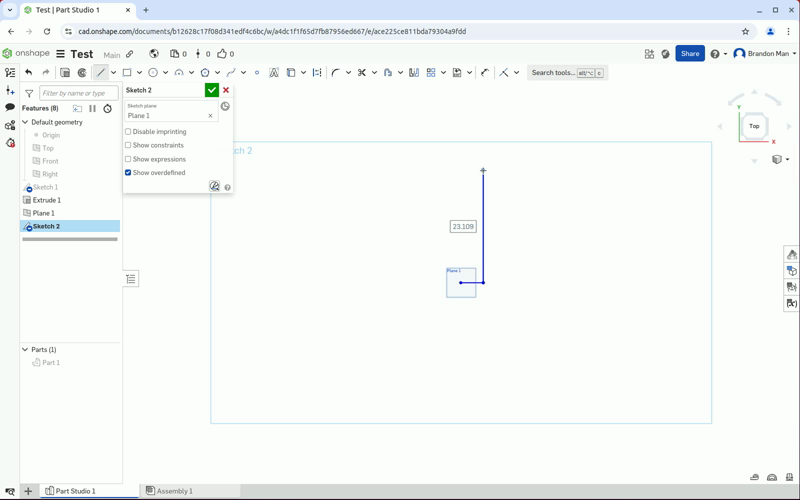
mouse_move(513, 170)
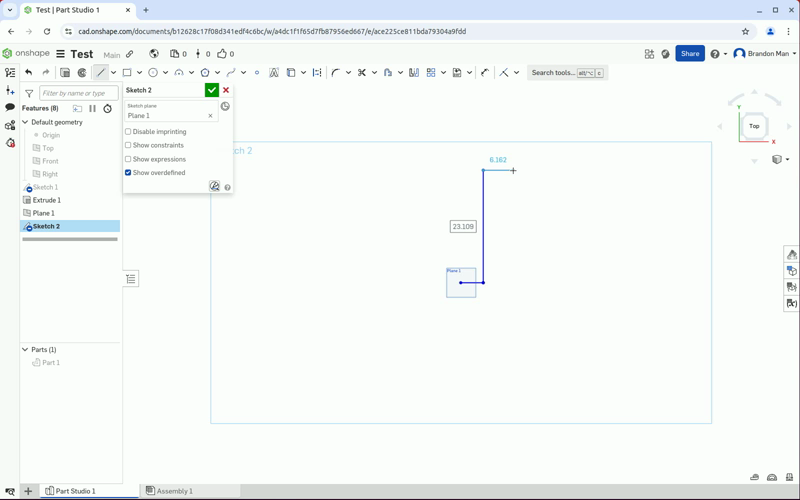
mouse_move(460, 170)
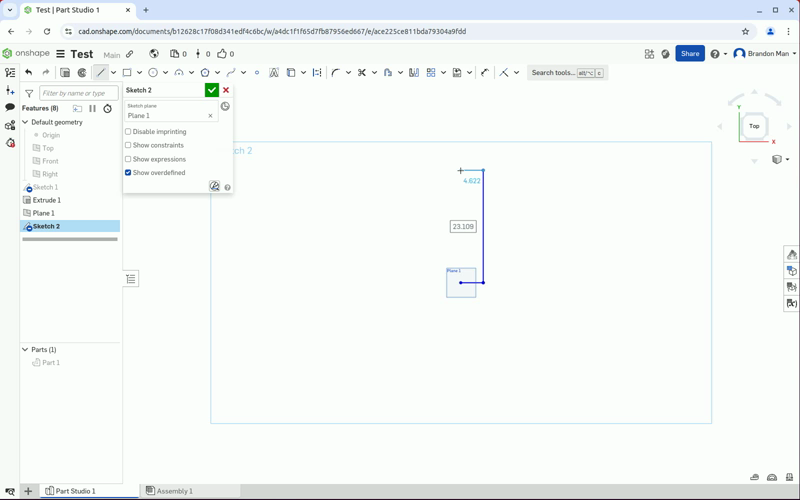
click(460, 170)
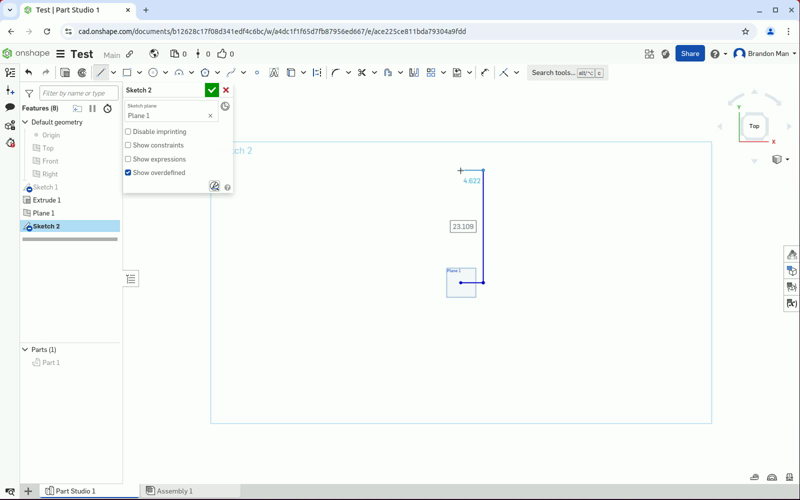
key_up(shift)
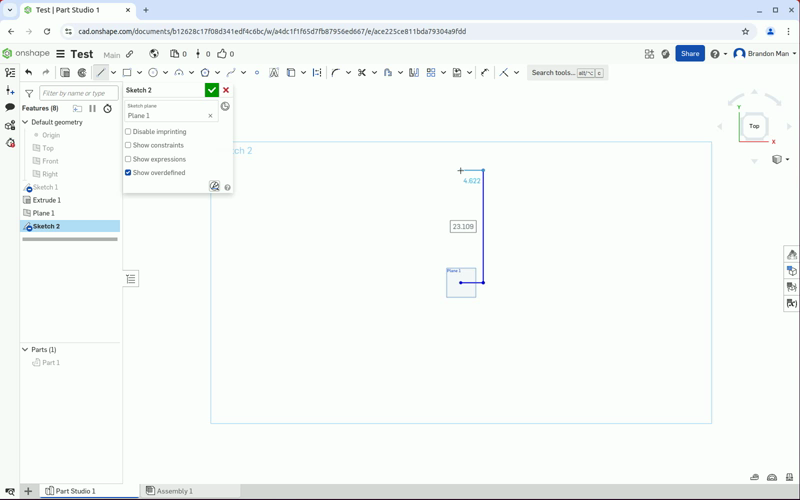
key_down(shift)
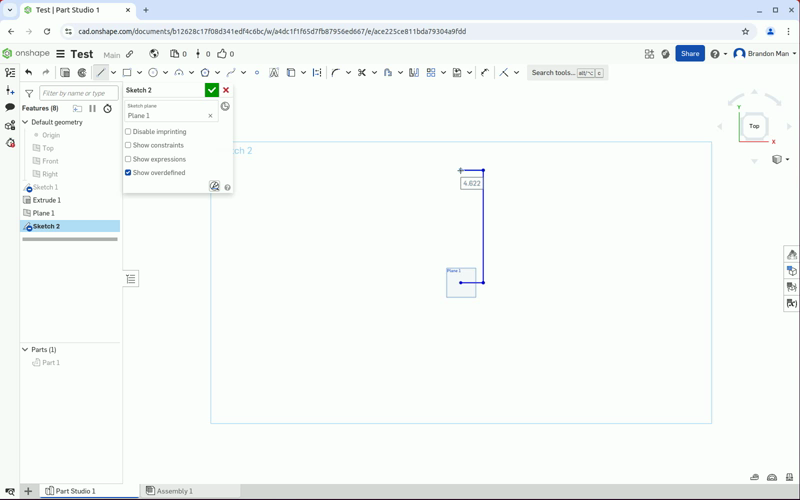
mouse_move(460, 282)
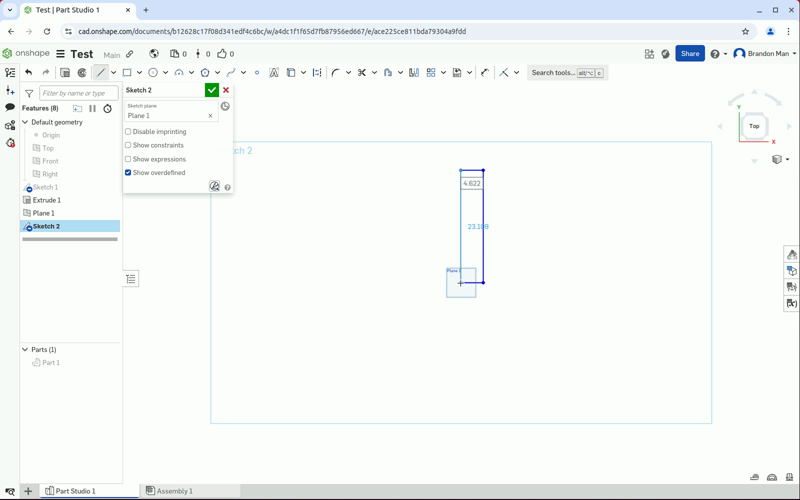
key_up(shift)
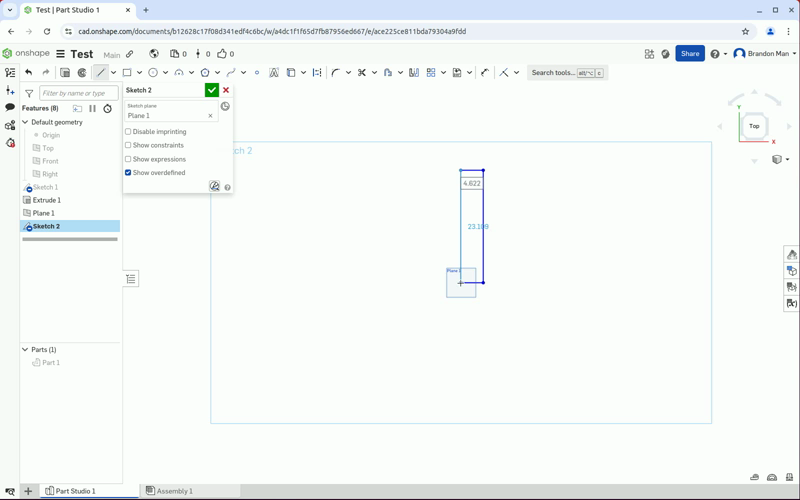
click(460, 282)
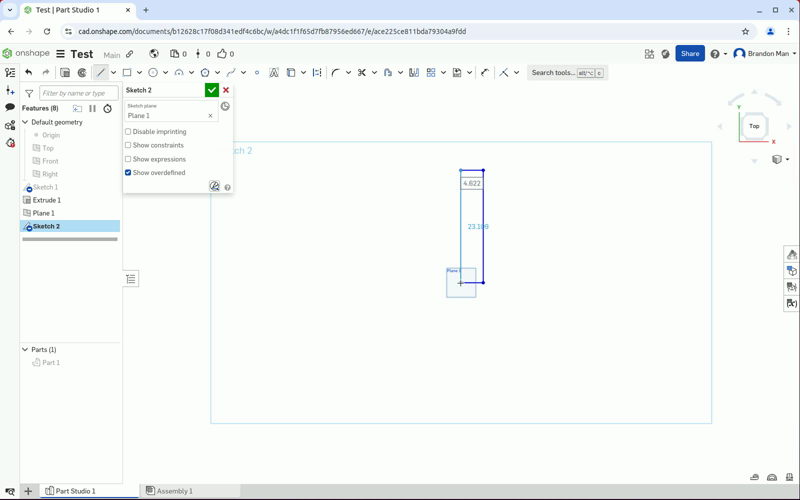
key(esc)
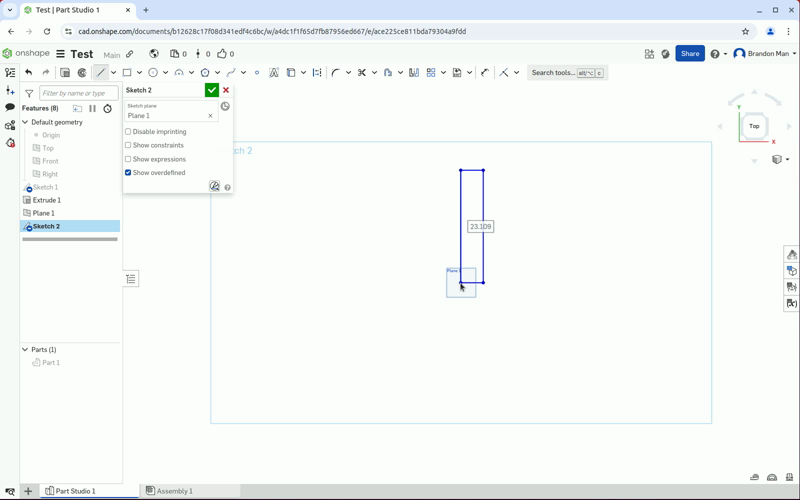
mouse_move(478, 242)
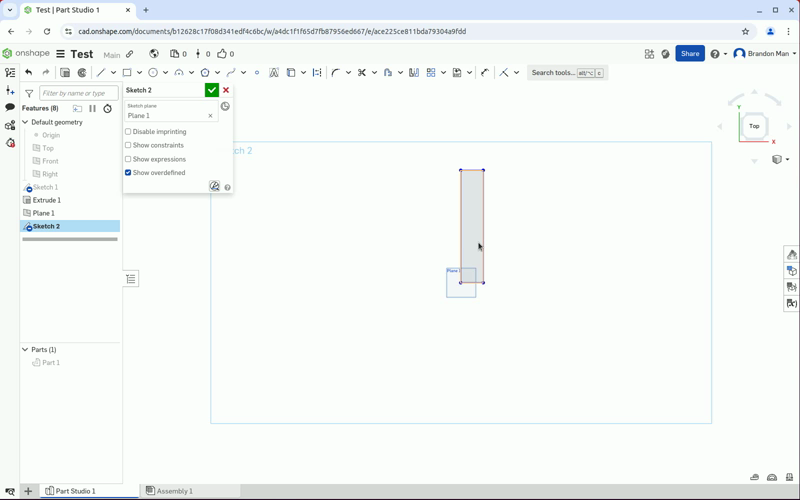
click(478, 242)
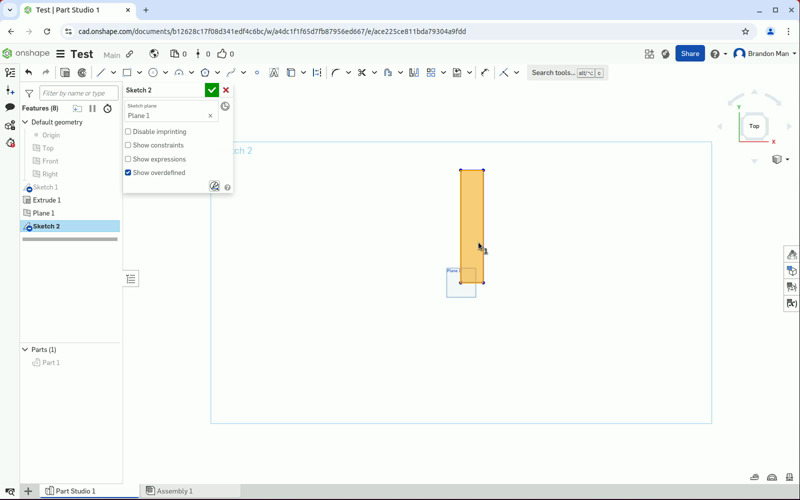
mouse_move(73, 352)
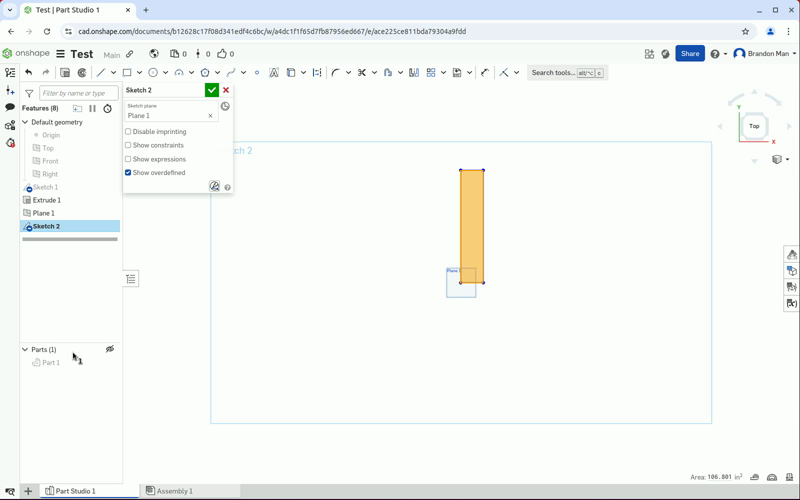
key(shift+y)
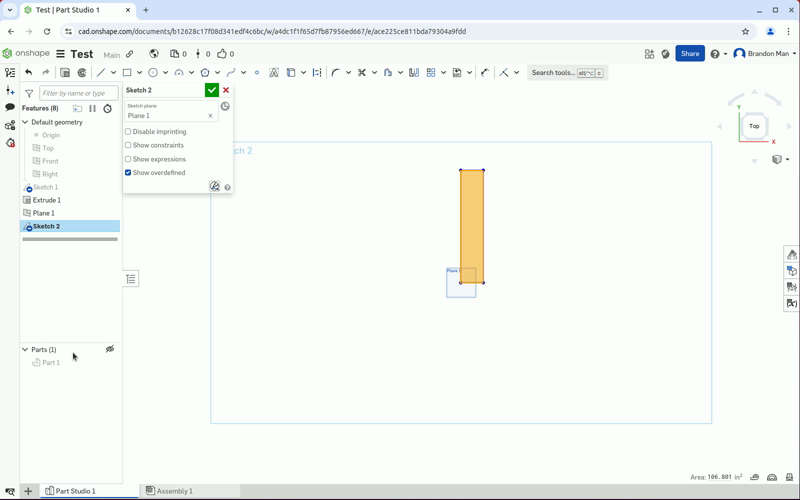
key(shift+e)
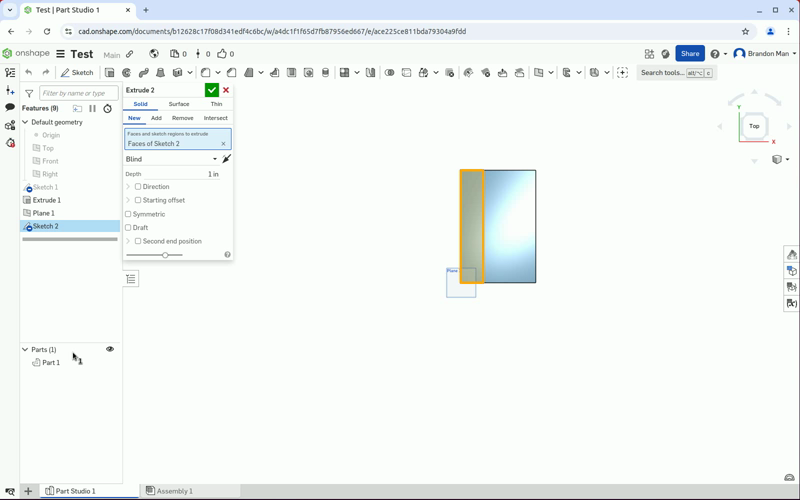
mouse_move(143, 106)
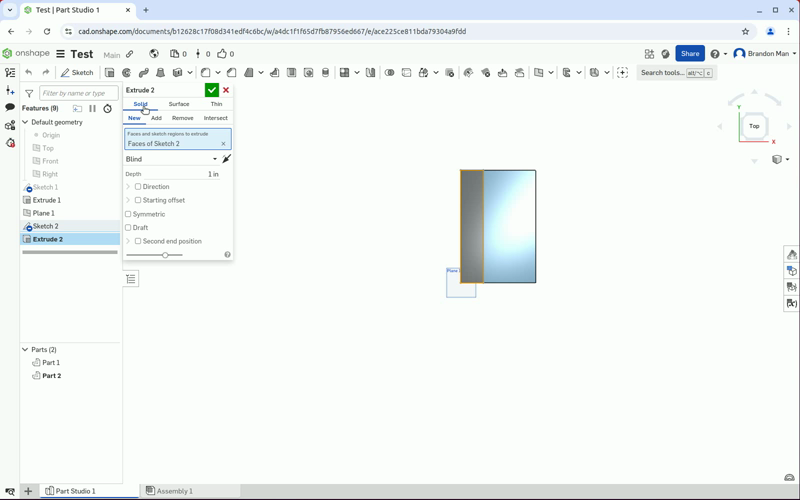
click(143, 106)
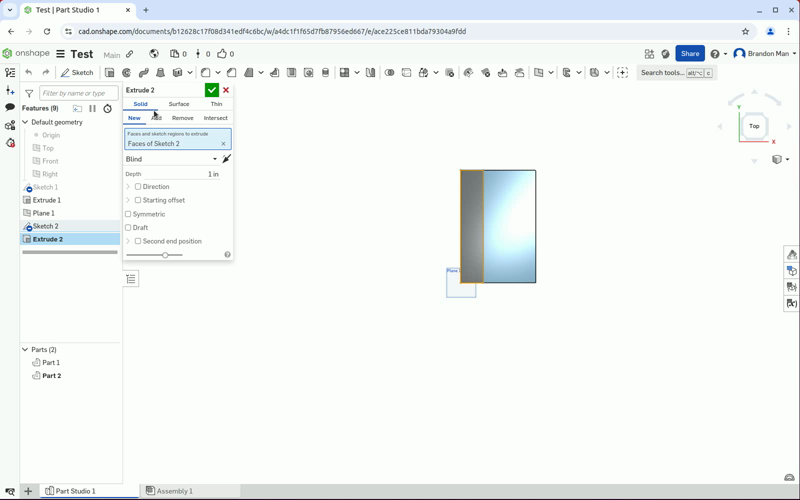
mouse_move(186, 120)
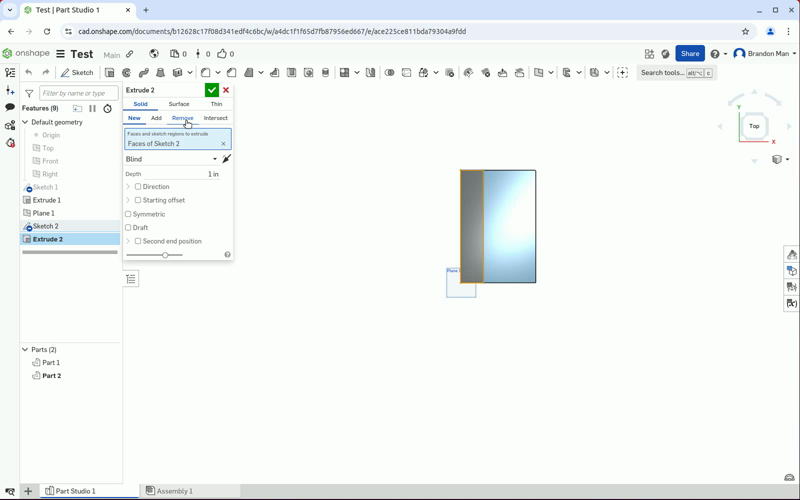
click(186, 120)
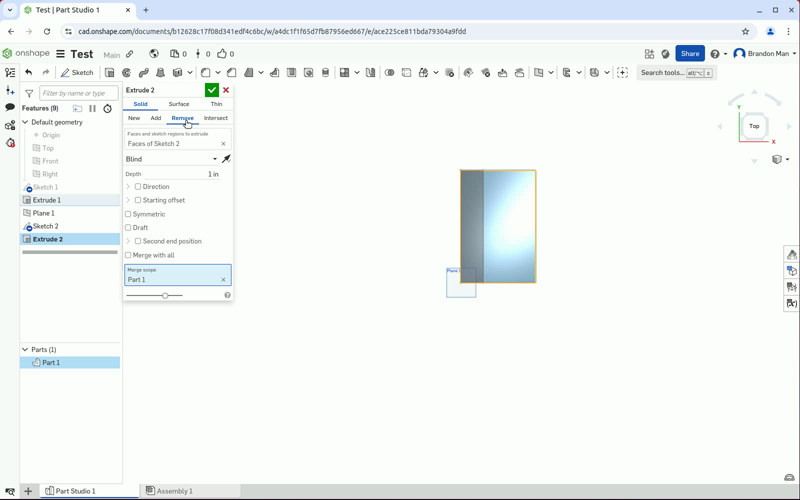
key(tab, 4)
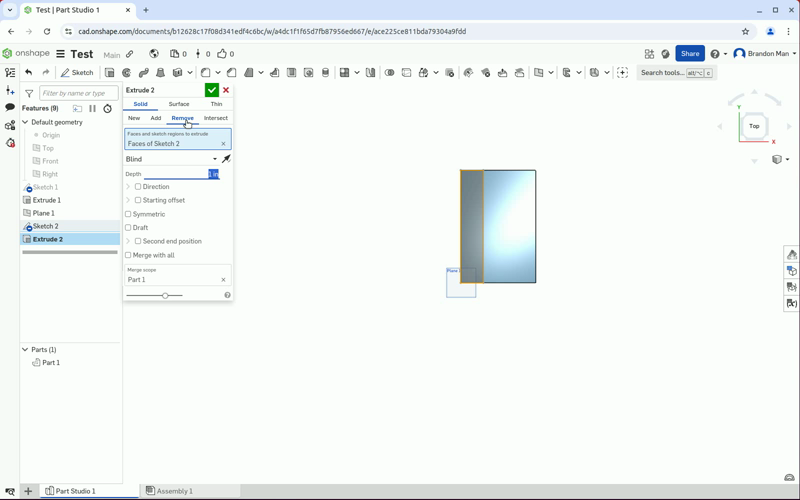
text(4.574)
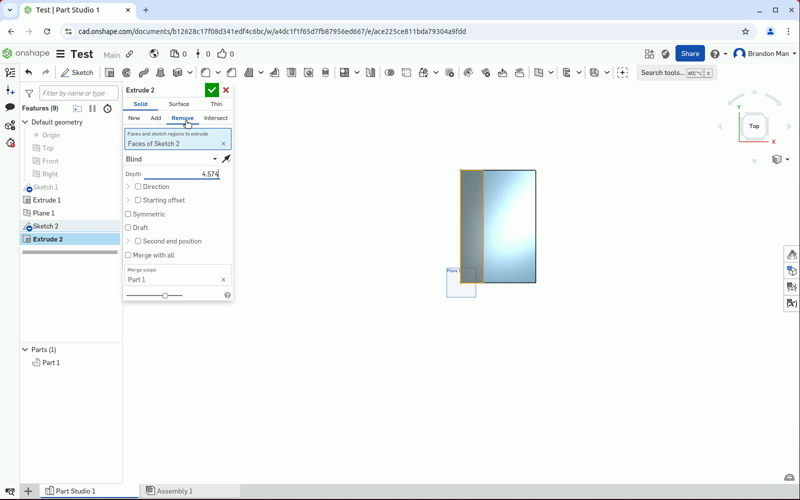
key(tab, 6)
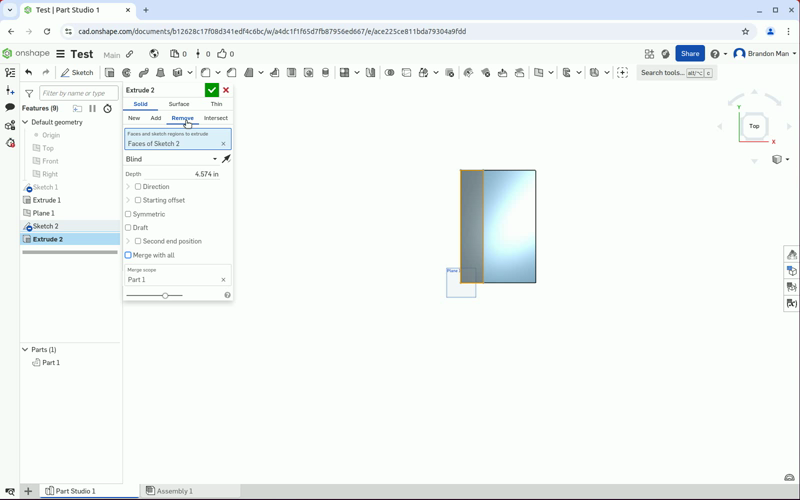
key(space)
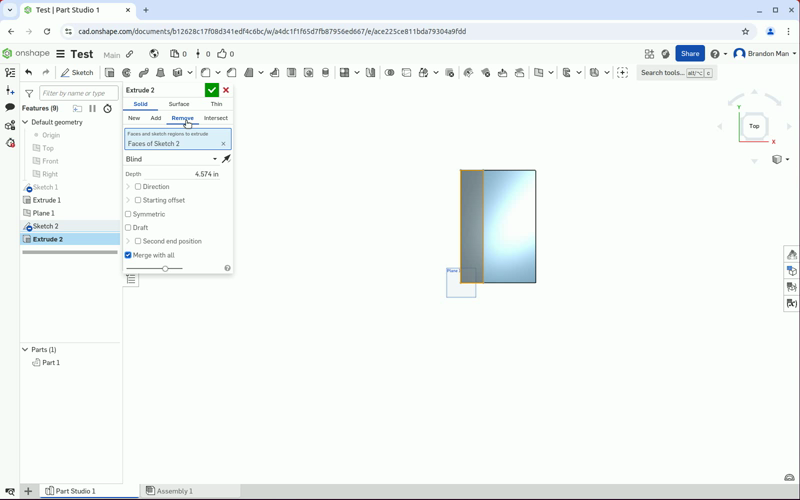
key(enter)
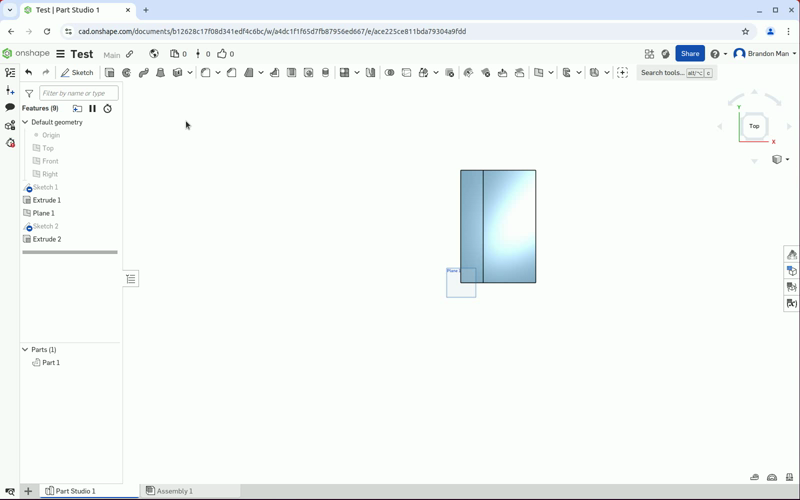
key(shift+h)
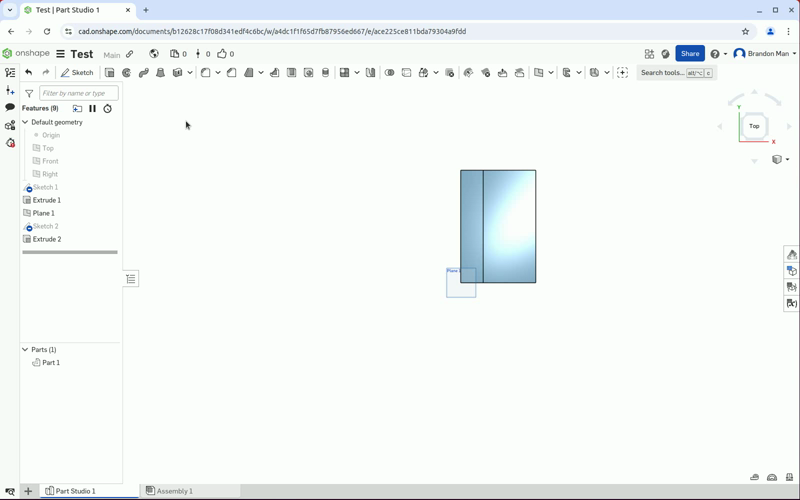
key(shift+h)
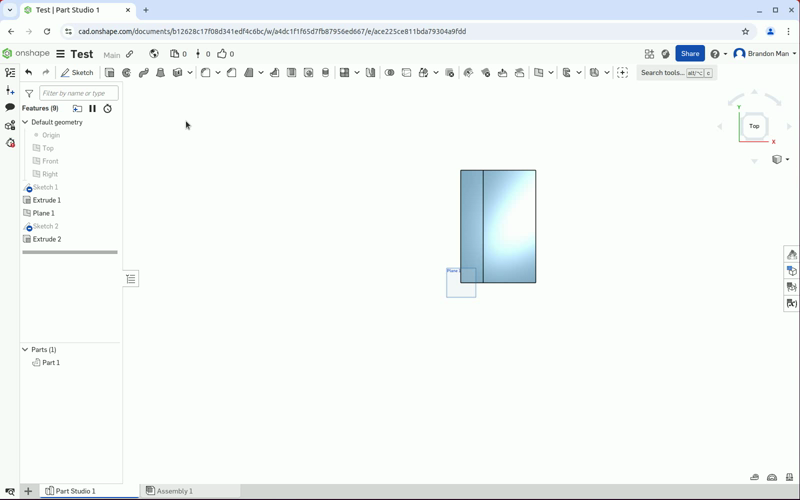
mouse_move(73, 189)
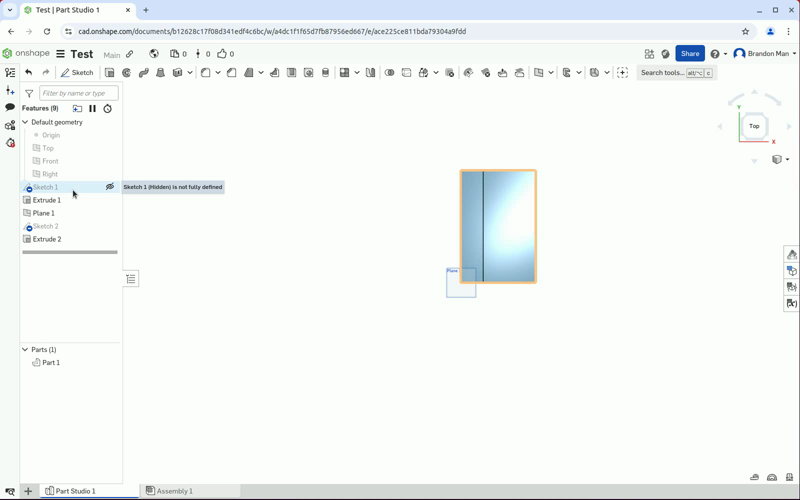
click(73, 189)
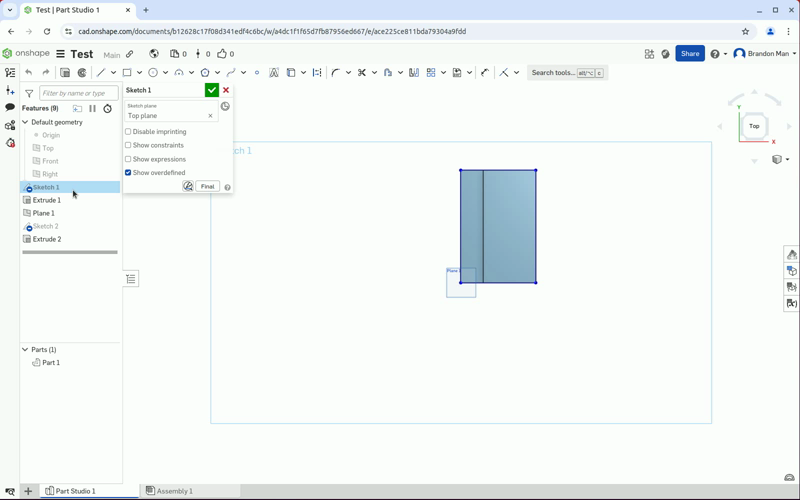
mouse_move(229, 92)
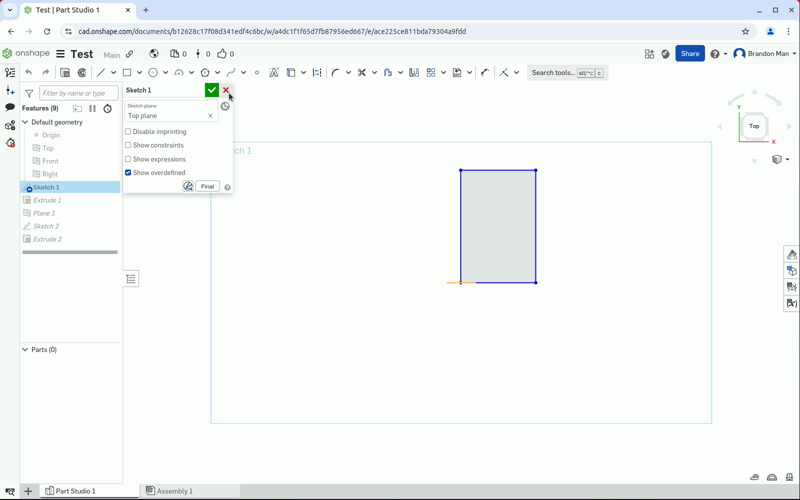
click(229, 92)
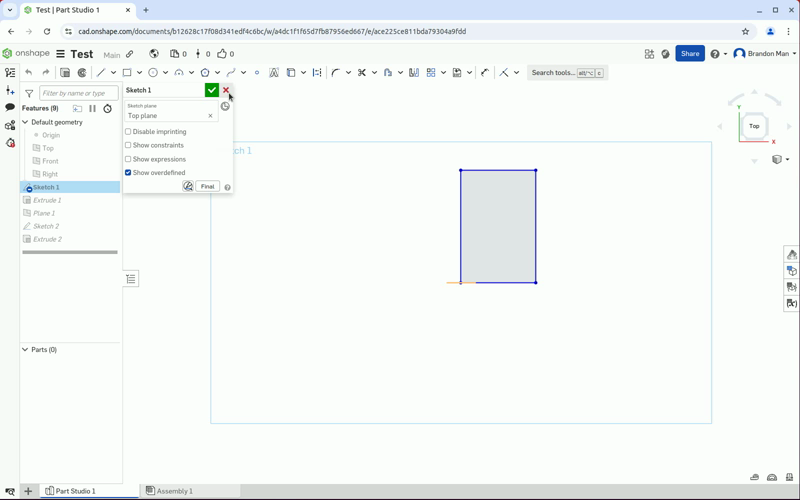
key(shift+s)
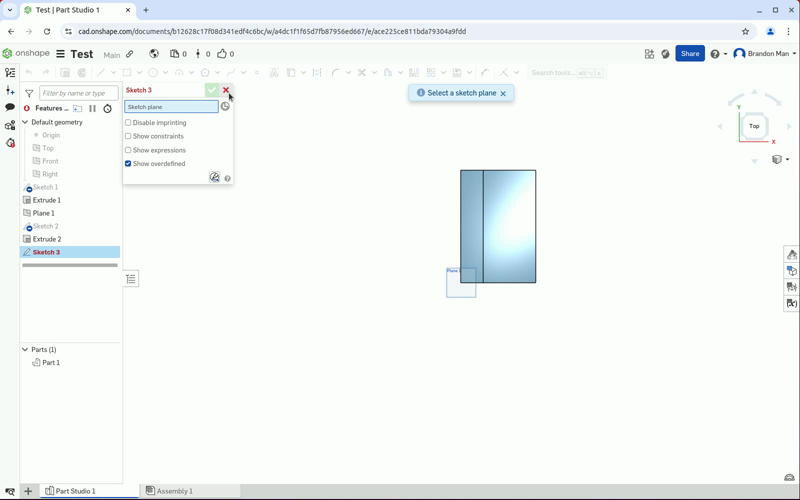
mouse_move(73, 215)
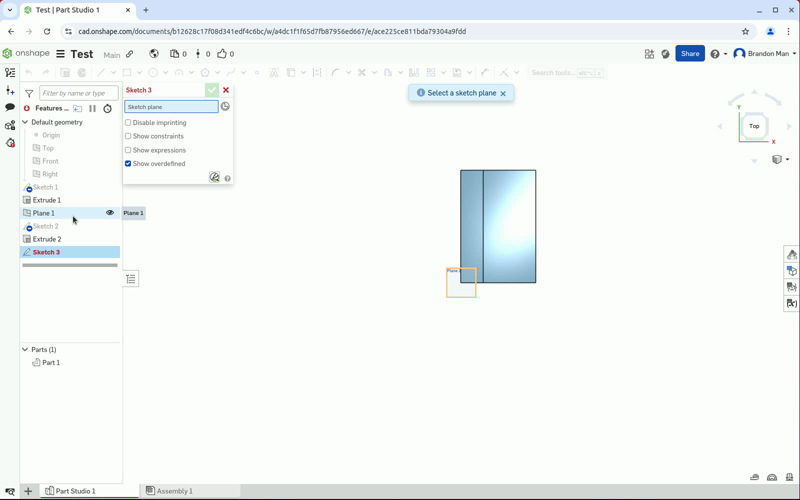
click(73, 215)
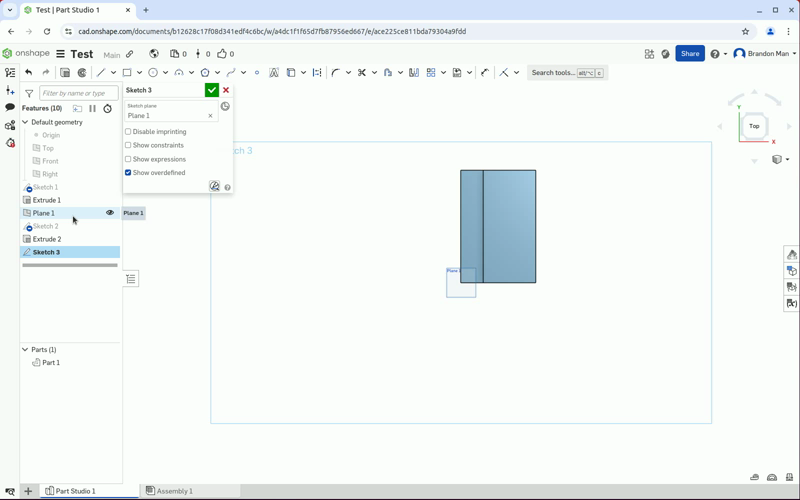
mouse_move(73, 352)
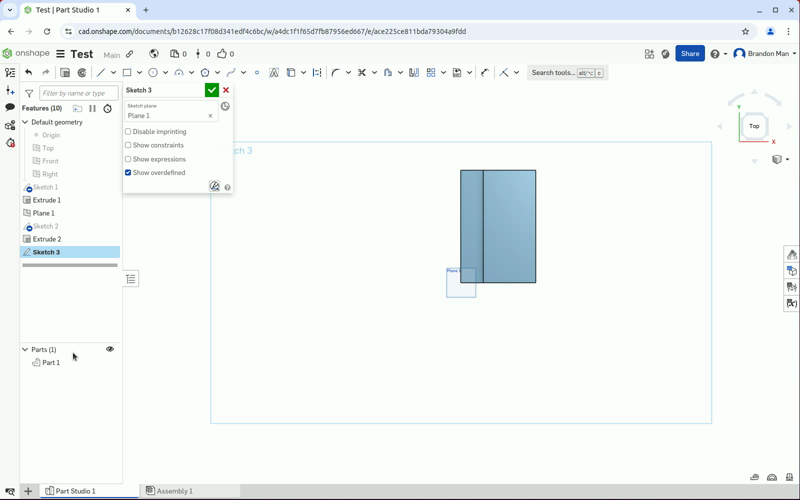
key(y)
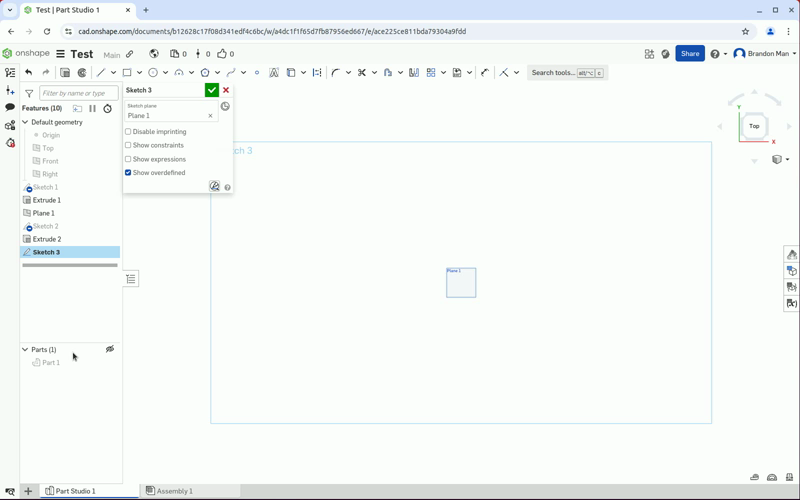
key(c)
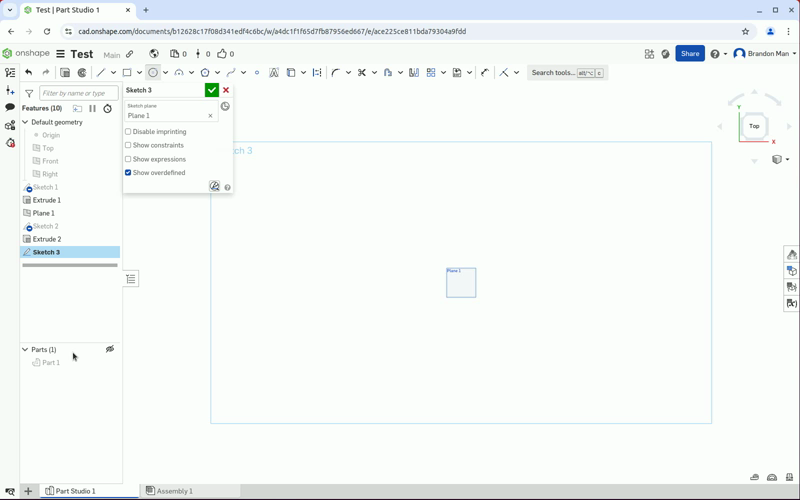
key_down(shift)
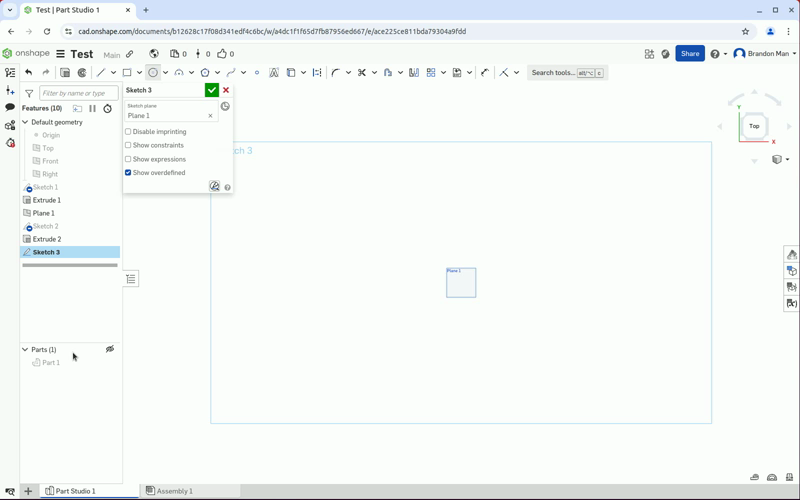
mouse_move(510, 226)
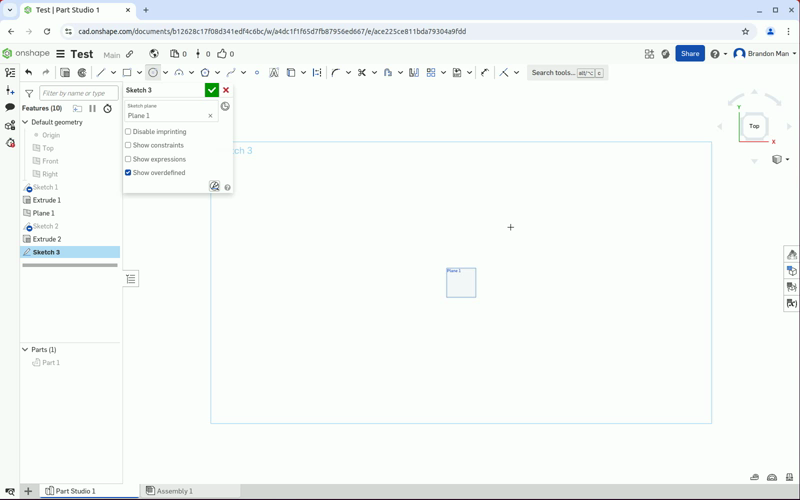
click(510, 226)
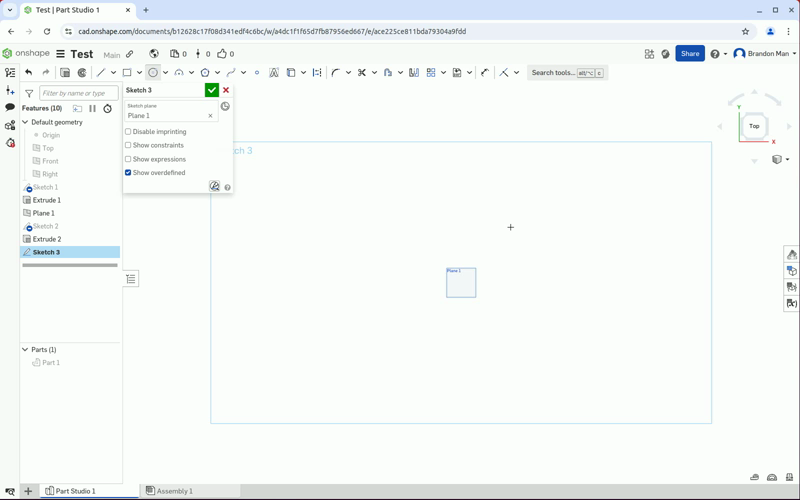
key_up(shift)
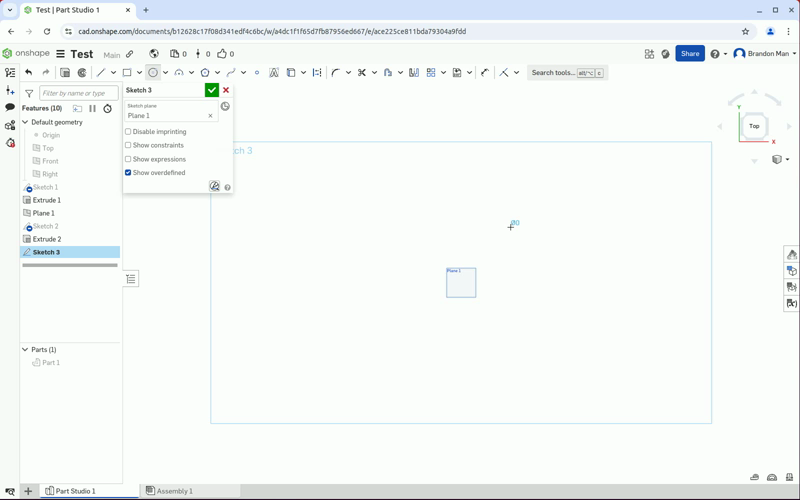
mouse_move(526, 226)
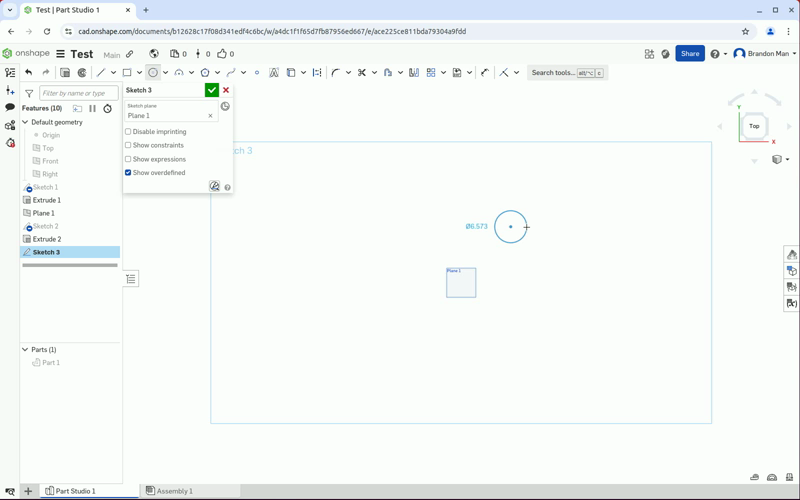
click(526, 226)
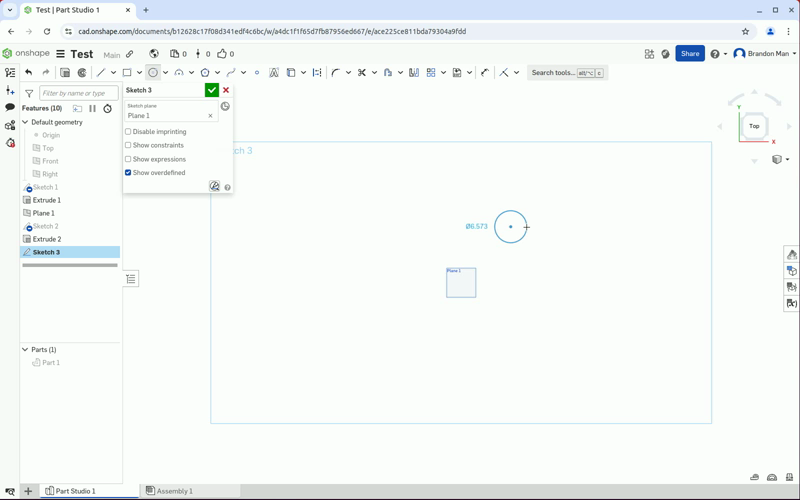
key(esc)
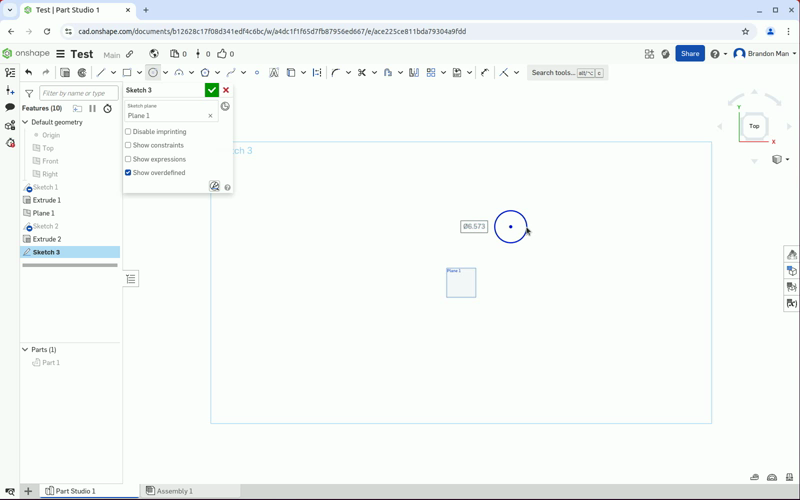
mouse_move(519, 235)
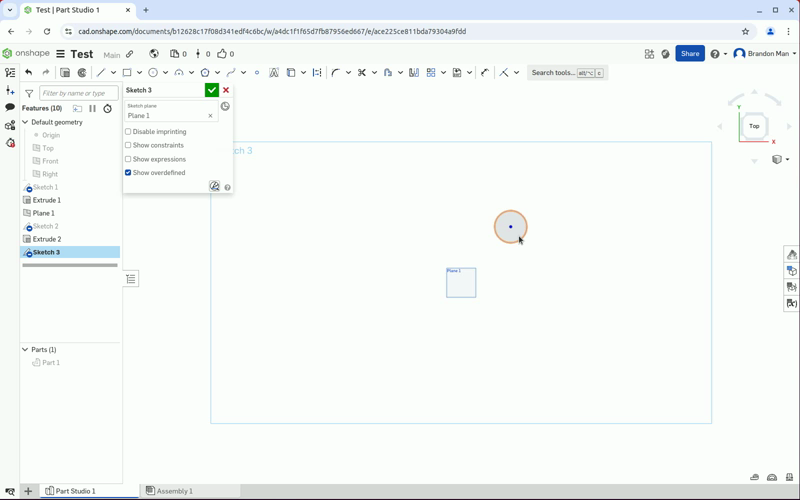
scroll(6)
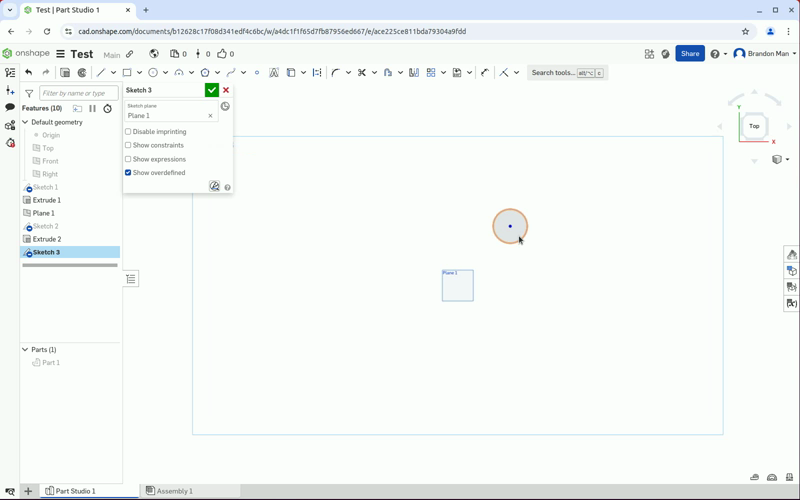
scroll(6)
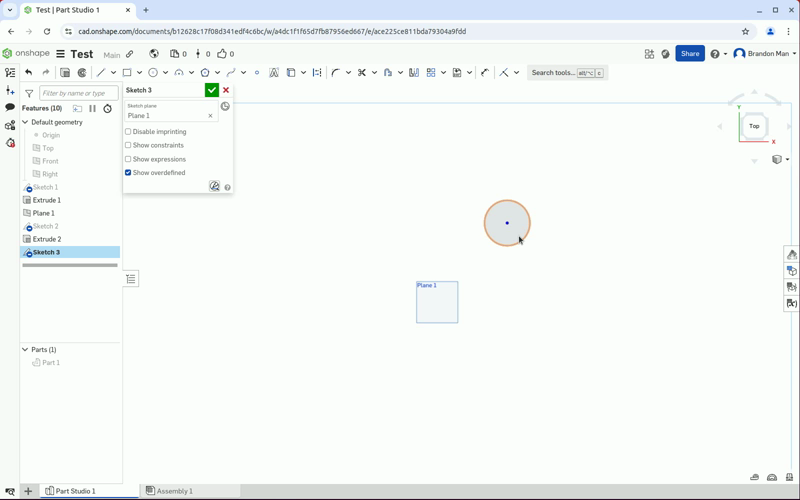
scroll(6)
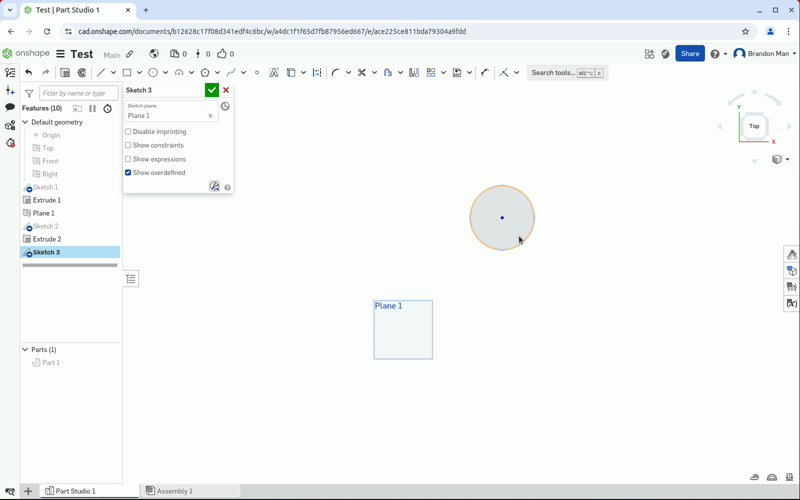
scroll(6)
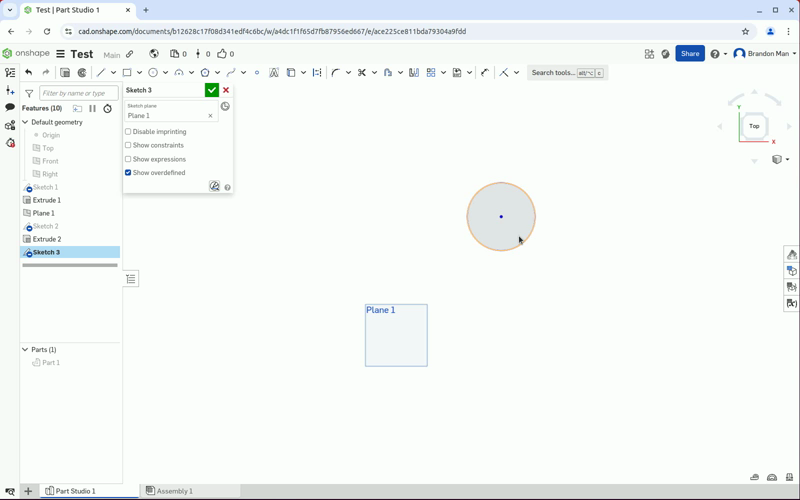
scroll(6)
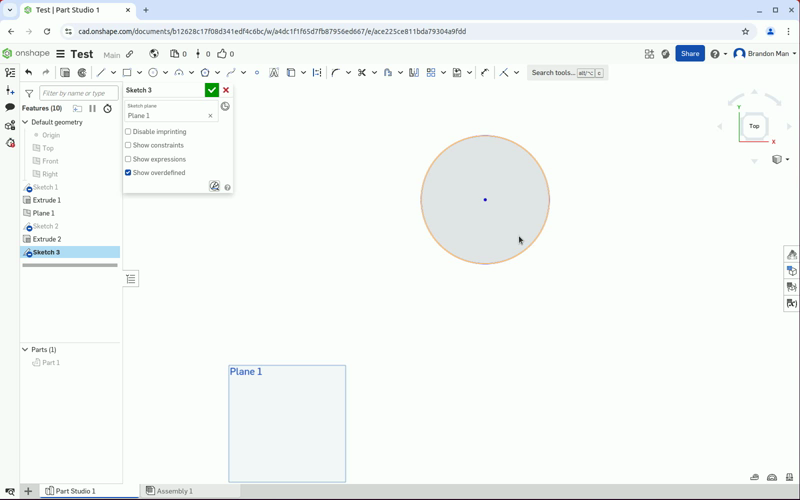
scroll(6)
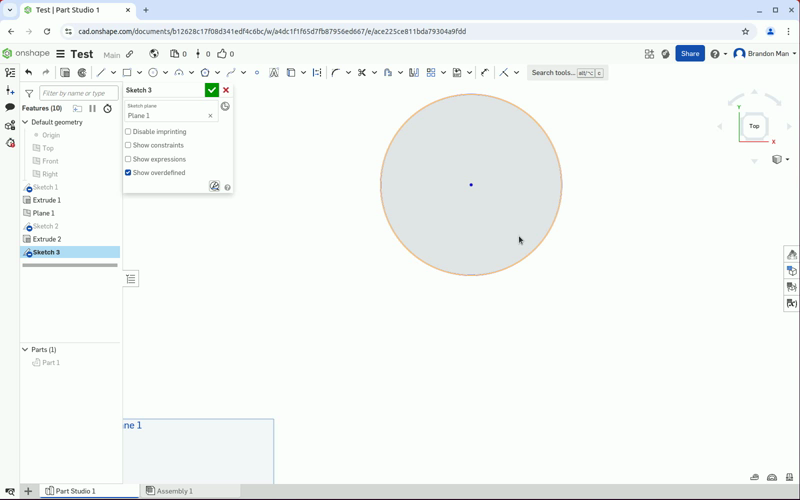
scroll(6)
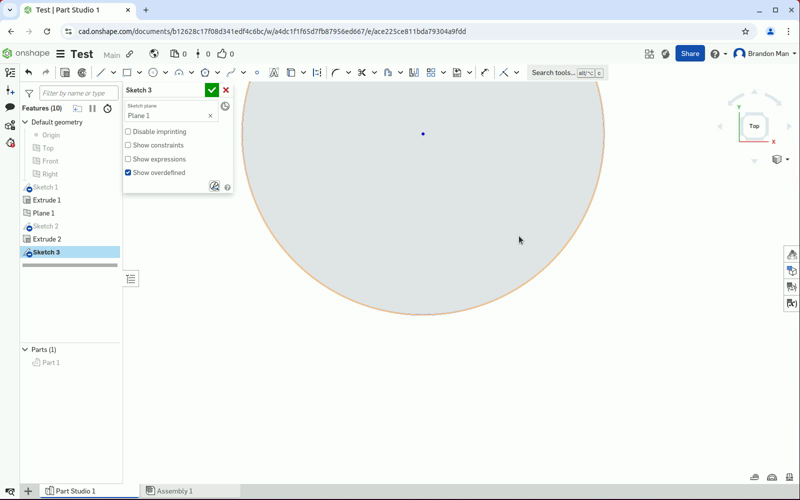
click(519, 235)
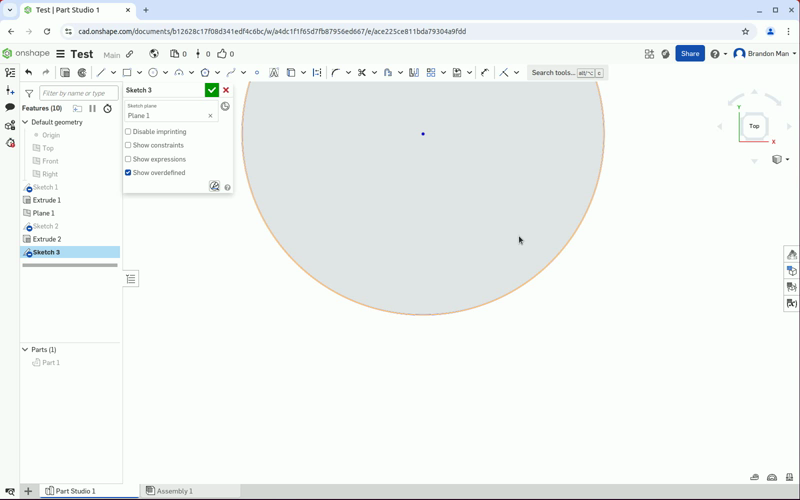
scroll(-6)
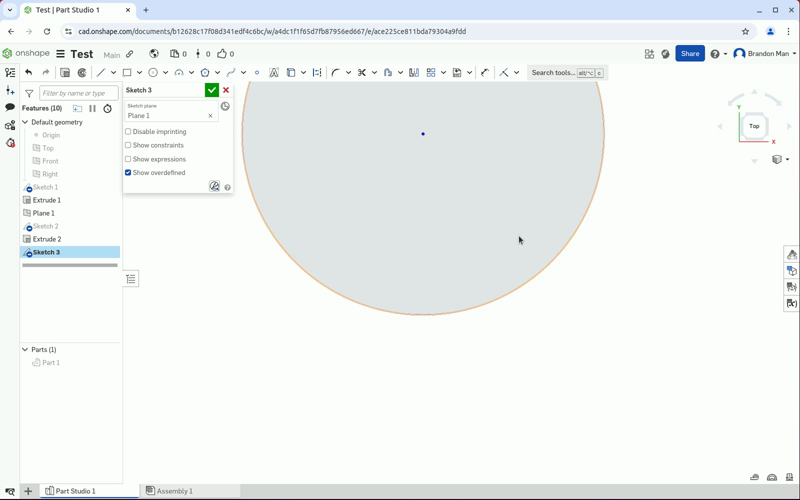
scroll(-6)
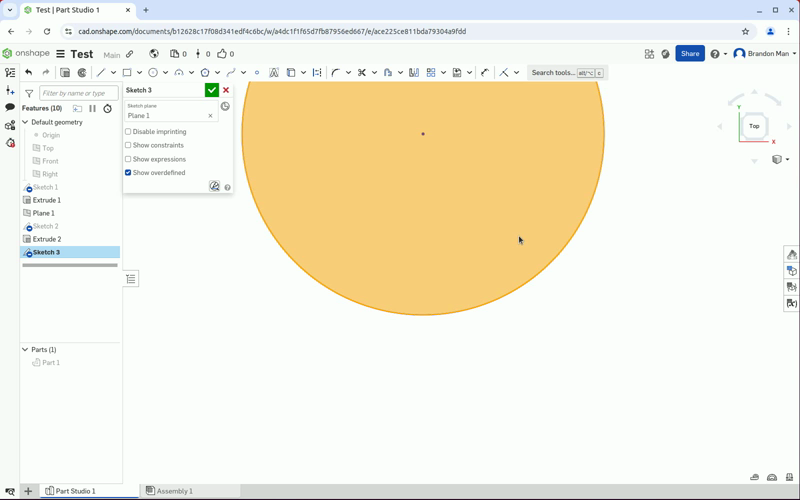
scroll(-6)
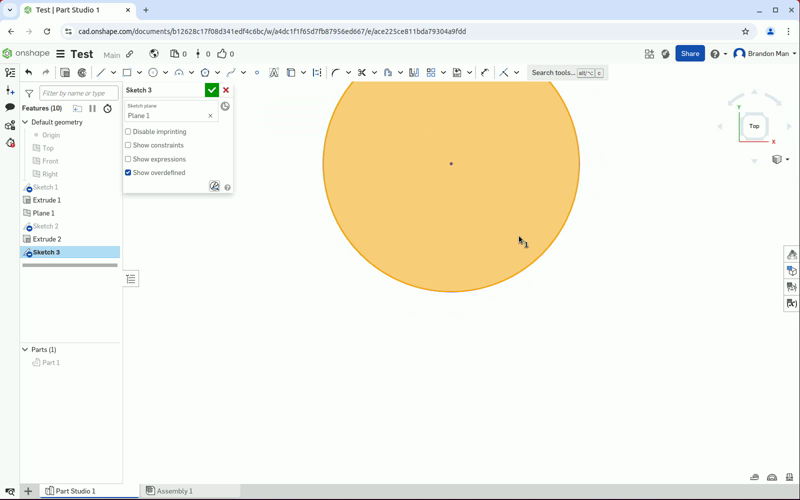
scroll(-6)
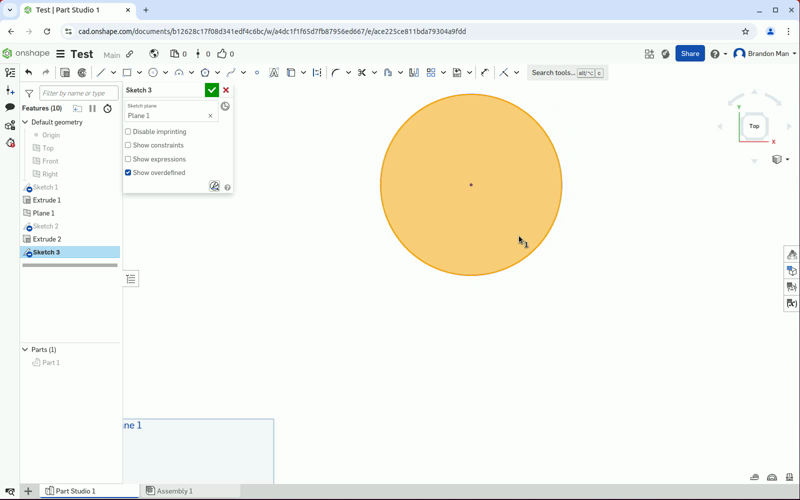
scroll(-6)
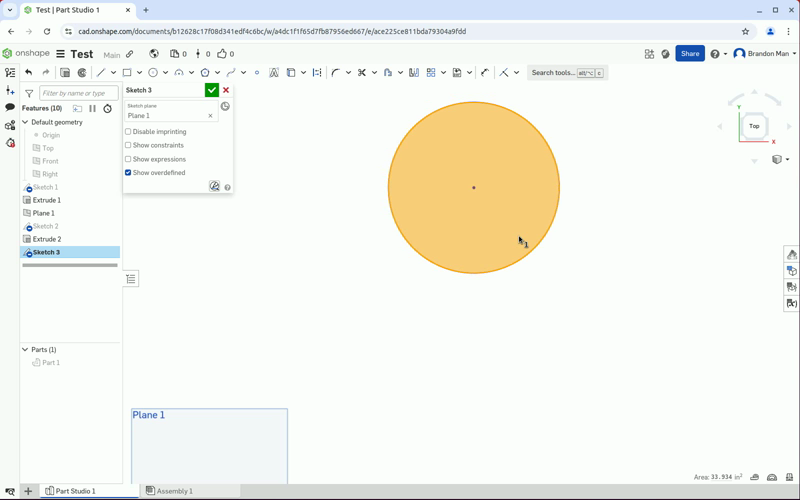
scroll(-6)
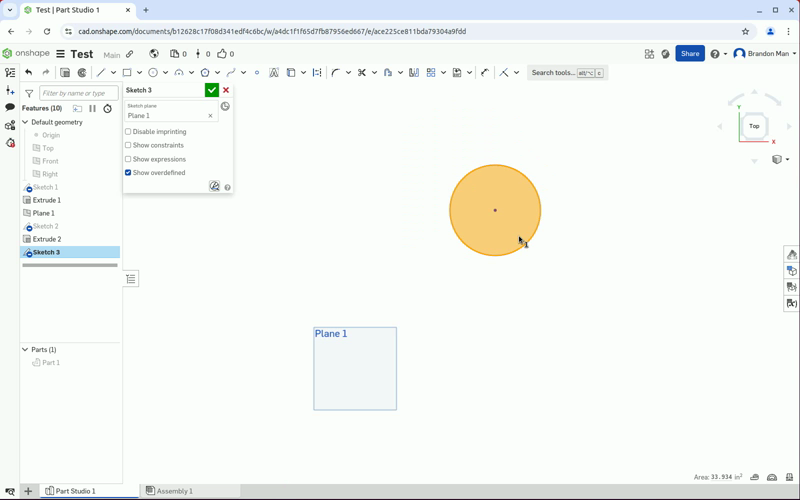
scroll(-6)
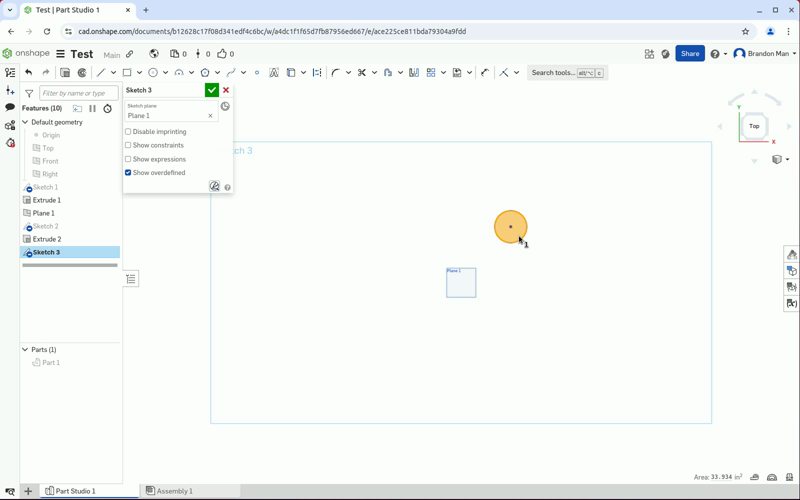
mouse_move(73, 352)
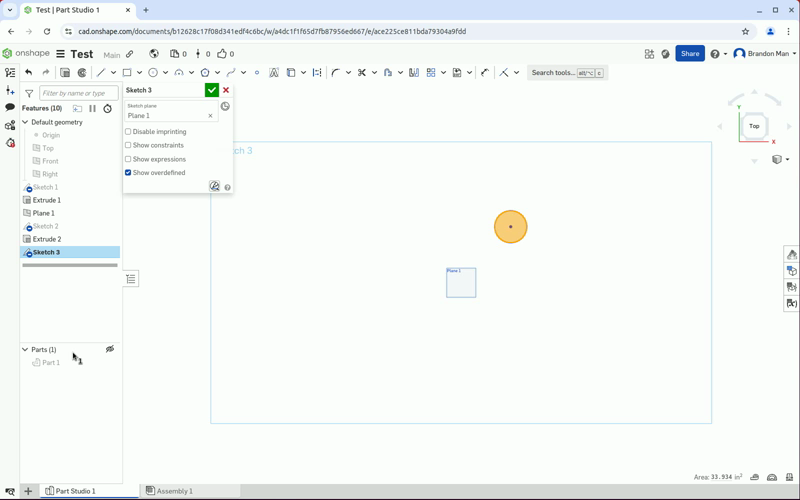
key(shift+y)
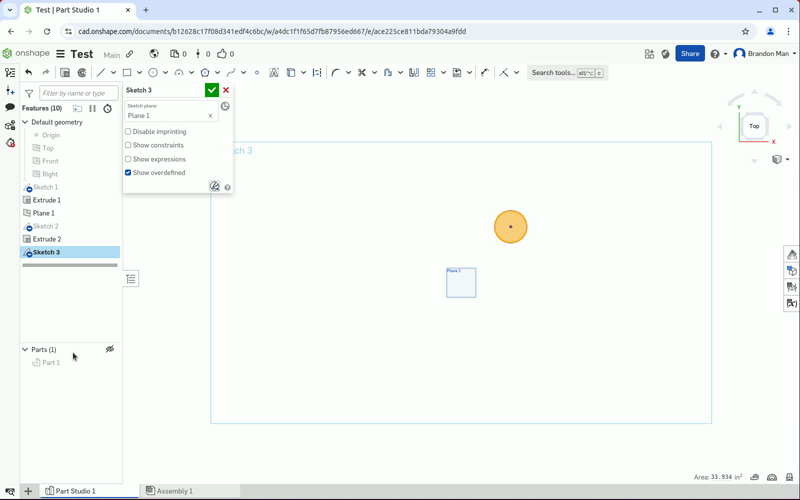
key(shift+e)
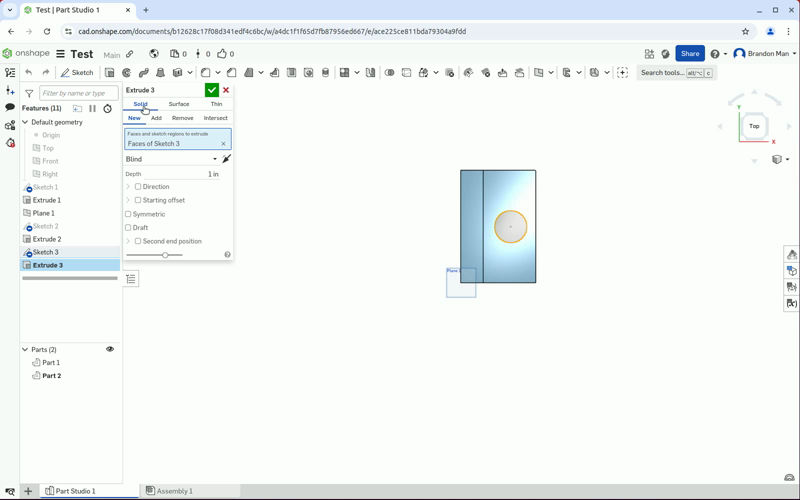
mouse_move(143, 106)
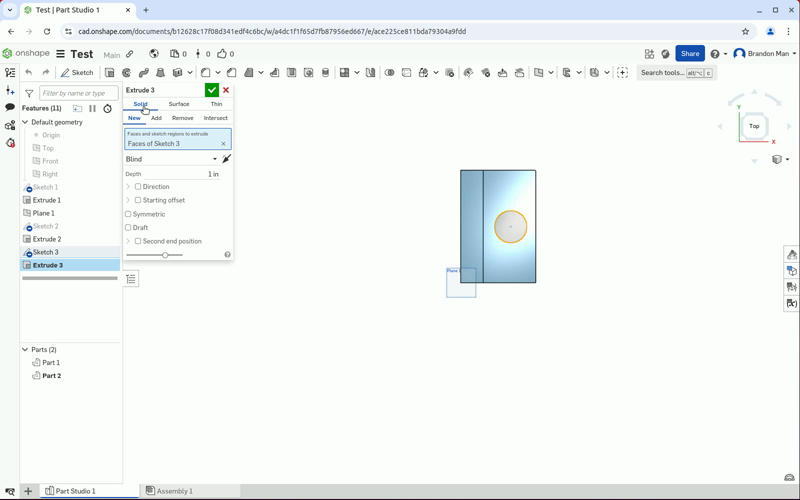
click(143, 106)
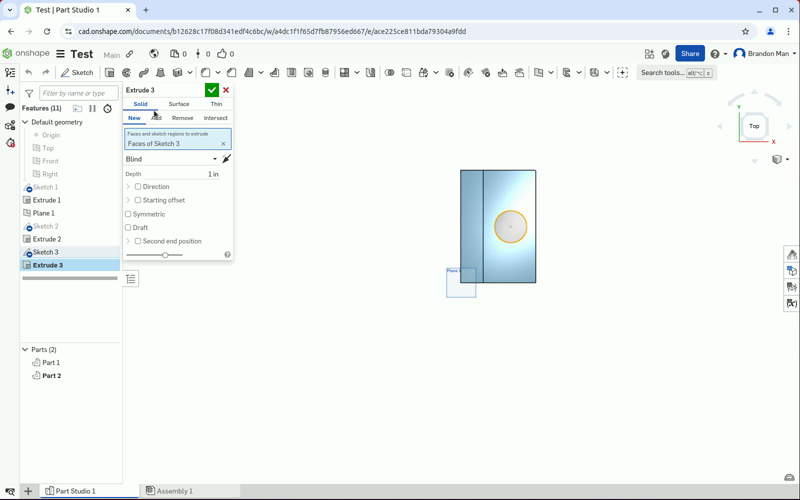
mouse_move(186, 120)
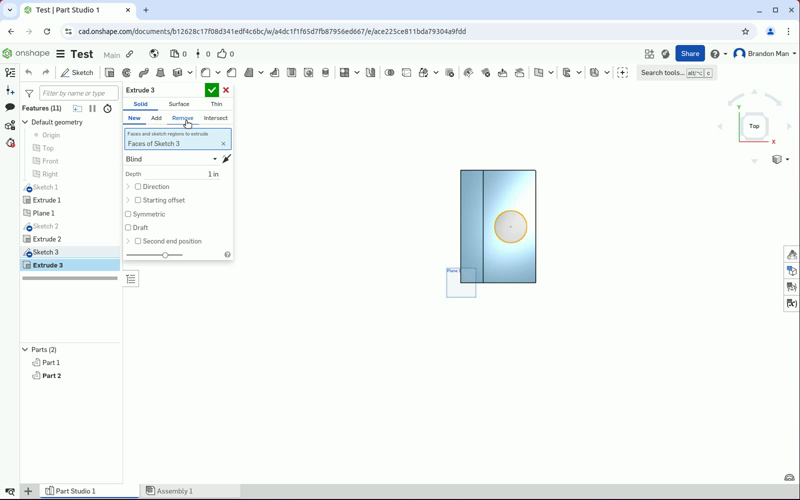
click(186, 120)
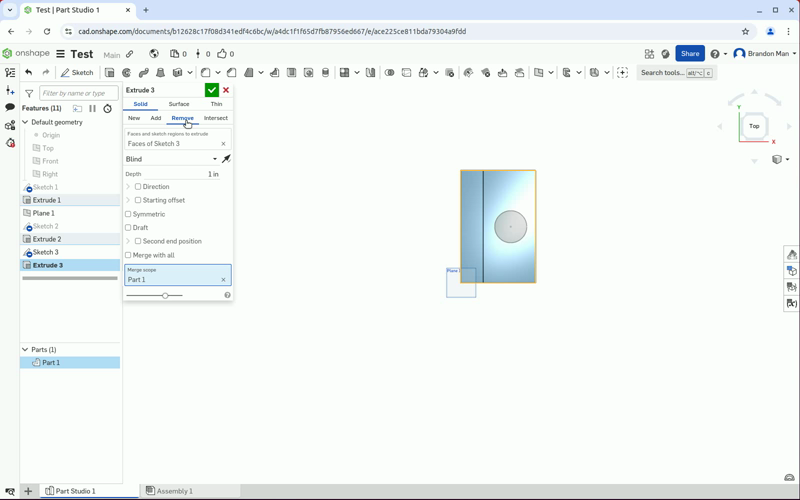
key(tab, 4)
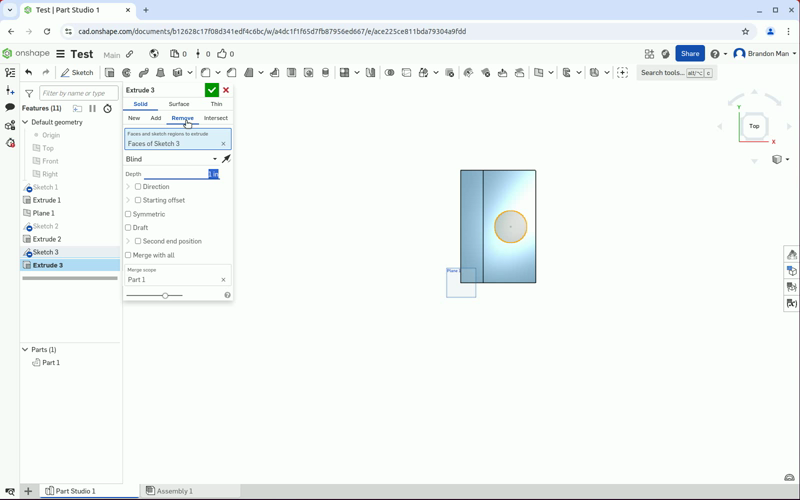
text(30.811)
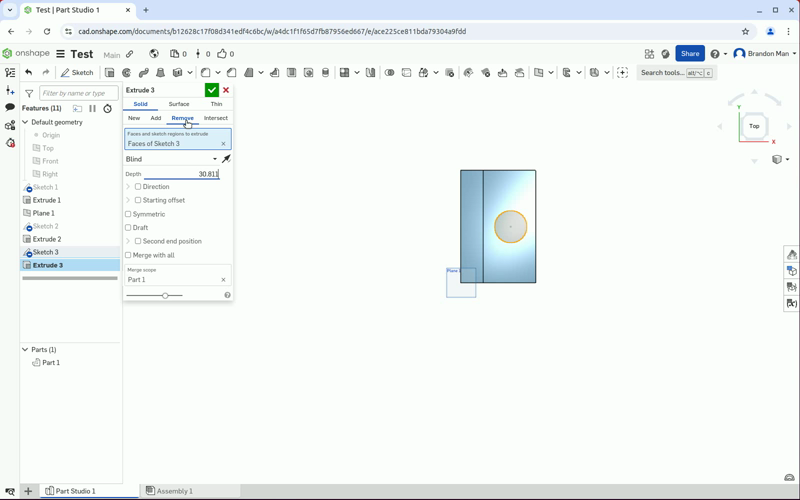
key(tab, 6)
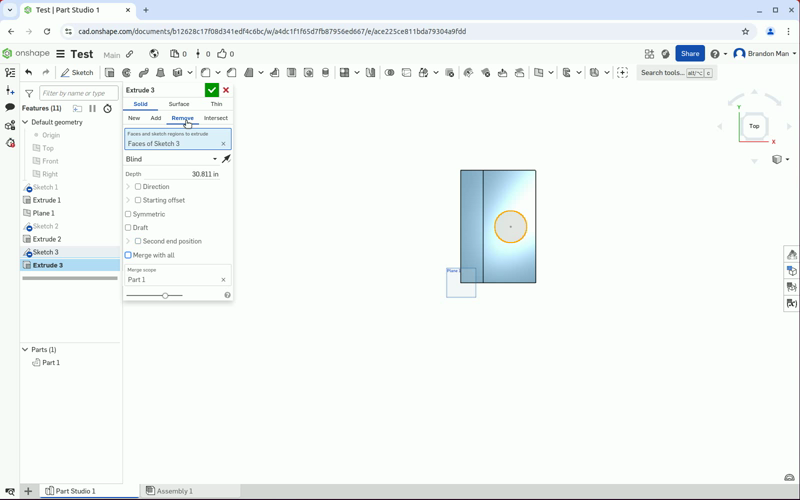
key(space)
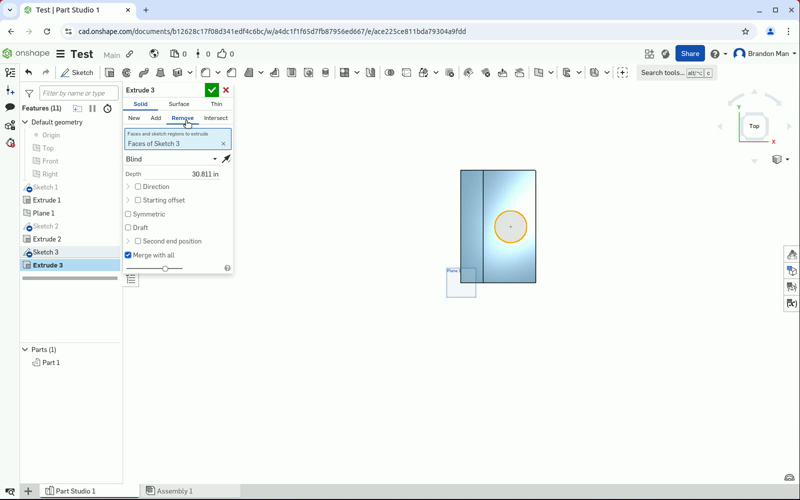
key(enter)
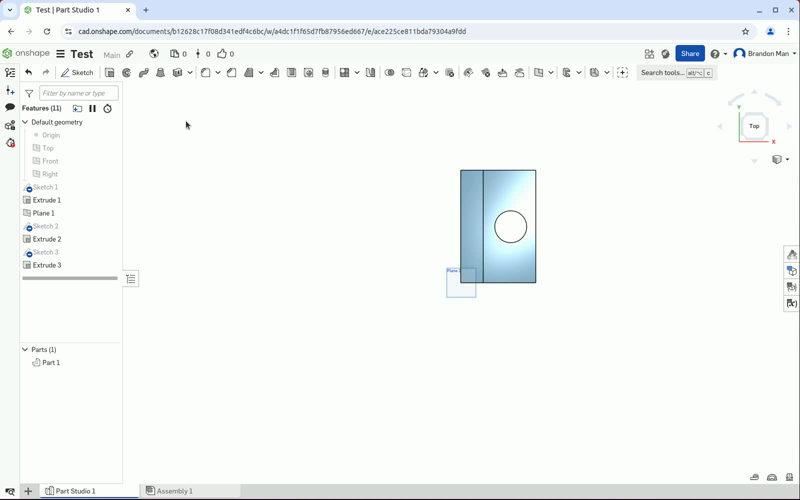
key(shift+h)
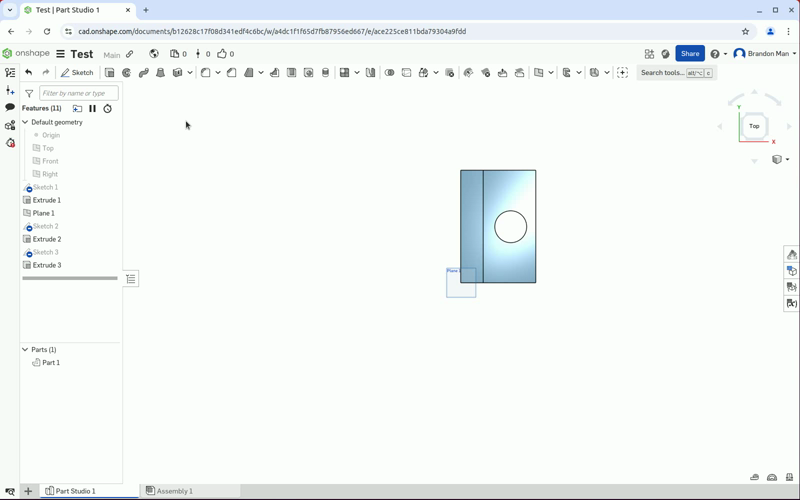
key(shift+h)
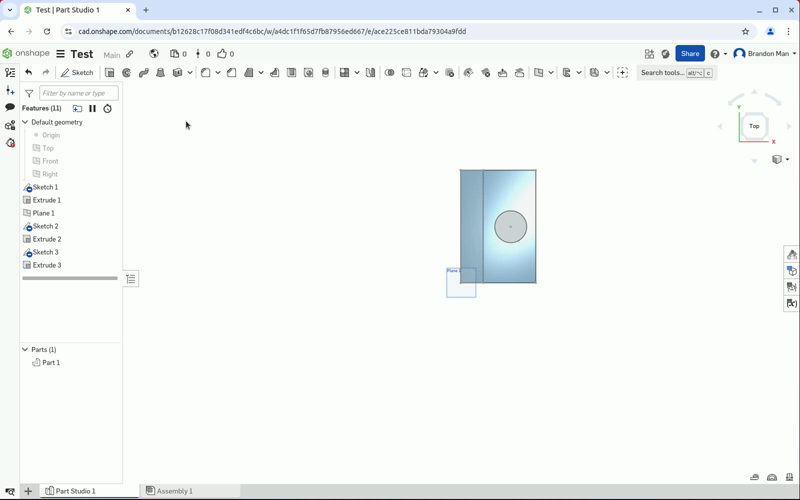
key(shift+7)
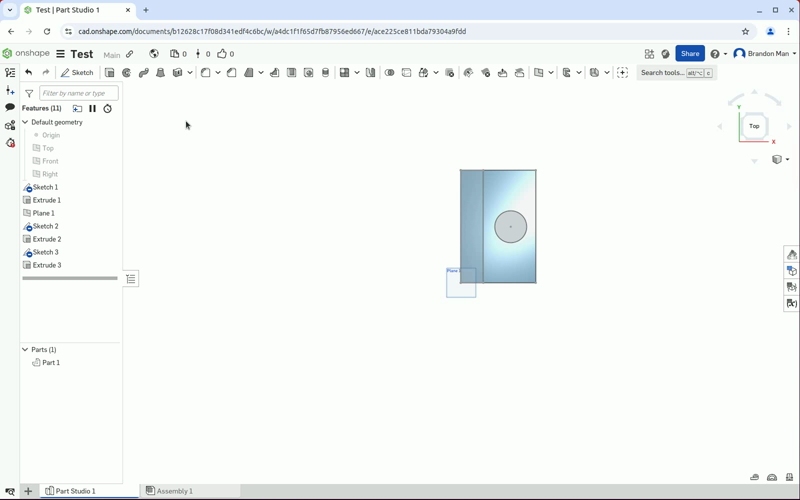
key(up, 3)
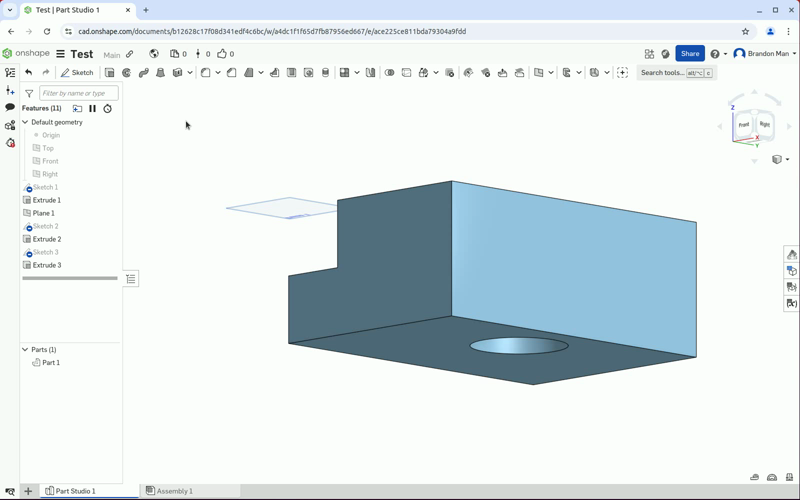
key(left, 3)
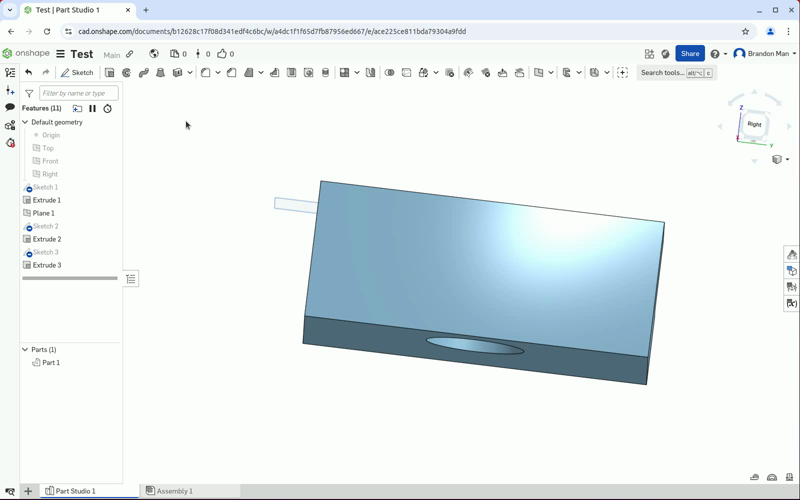
key(right, 3)
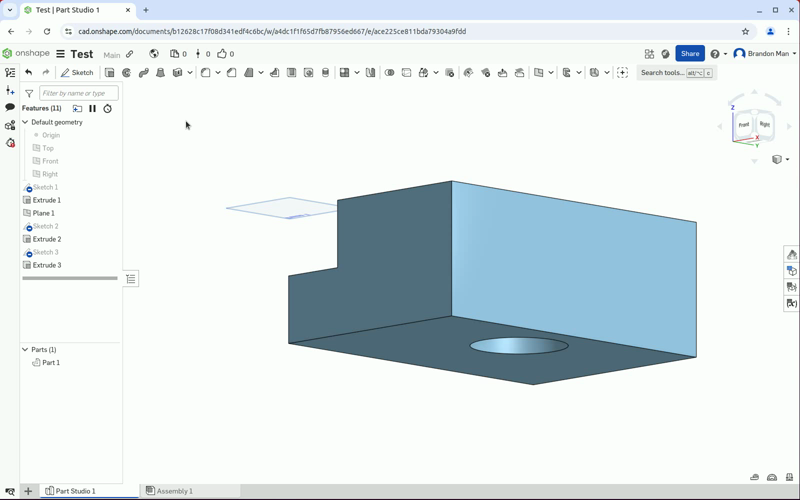
key(down, 3)
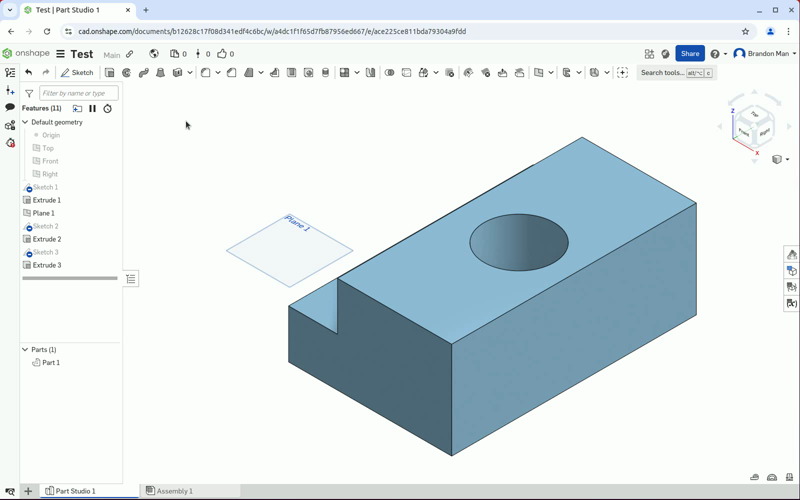
mouse_move(73, 189)
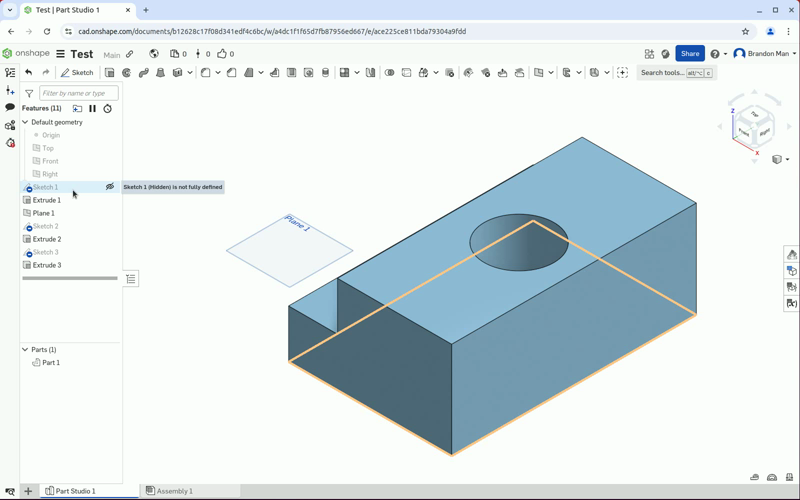
click(73, 189)